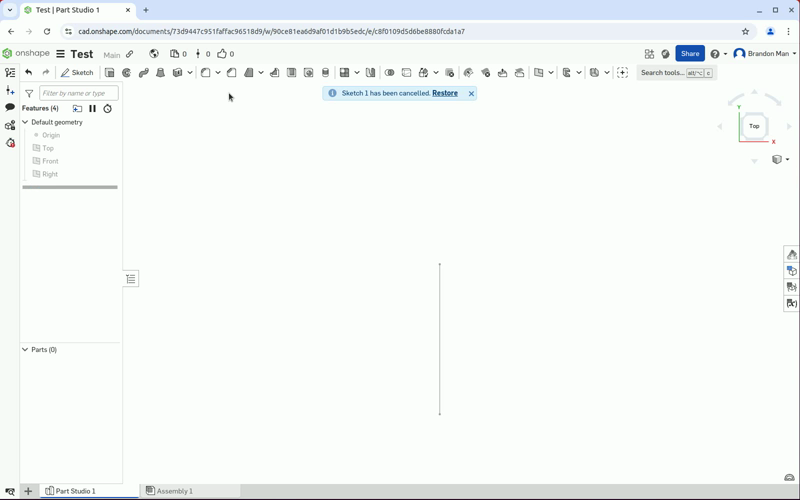
key(shift+h)
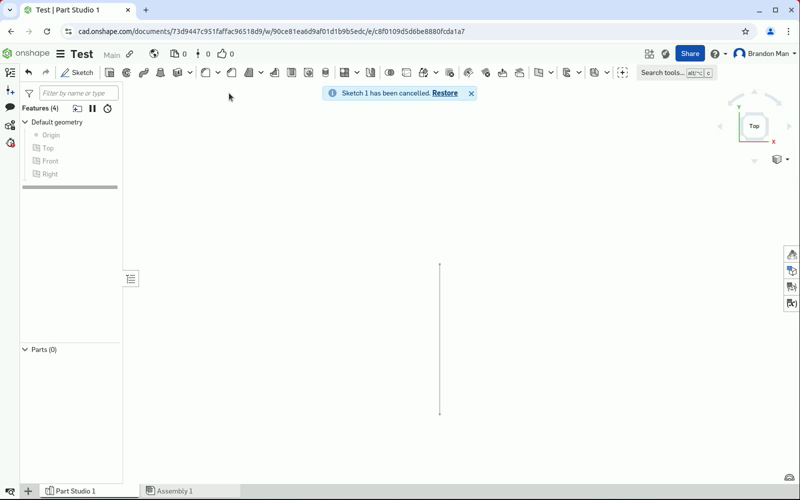
key(shift+s)
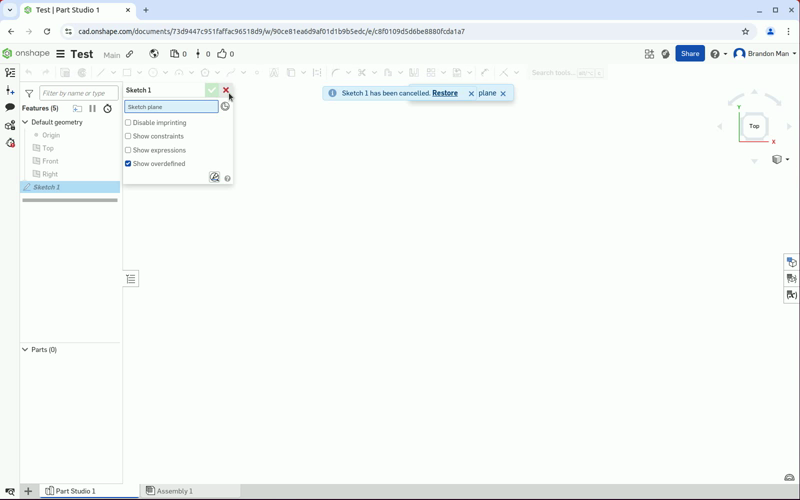
mouse_move(73, 150)
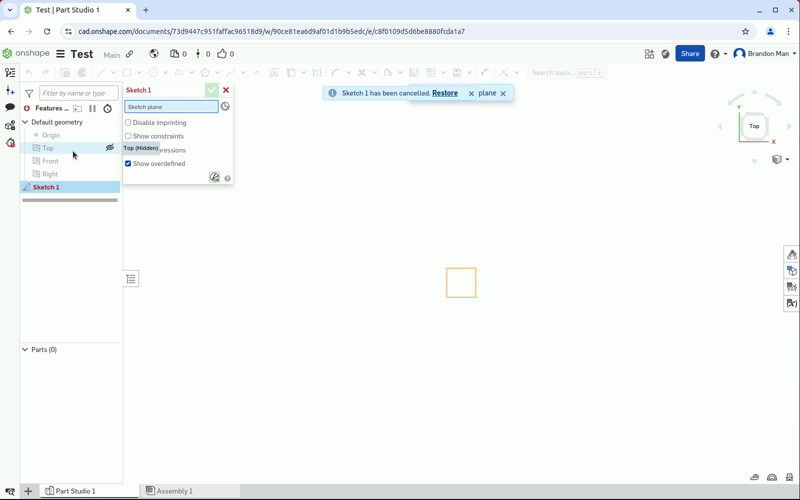
click(73, 150)
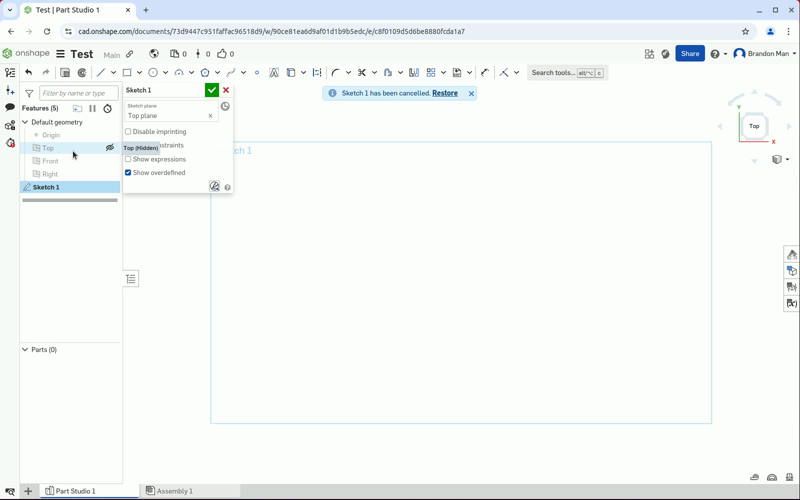
mouse_move(73, 352)
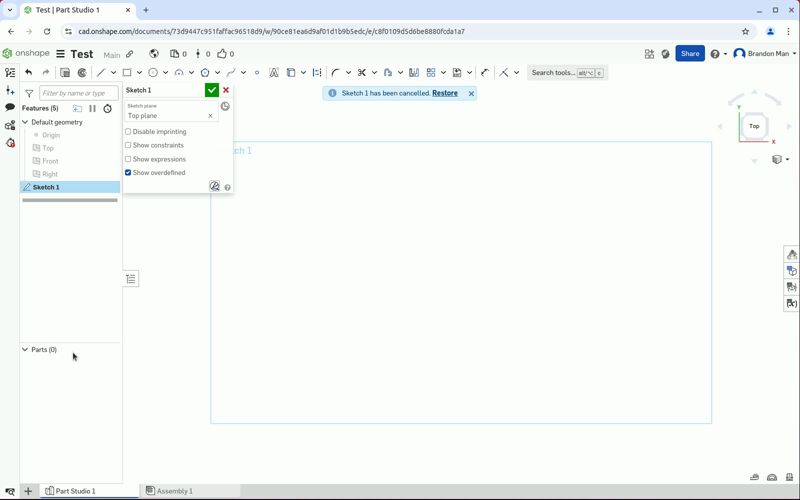
key(y)
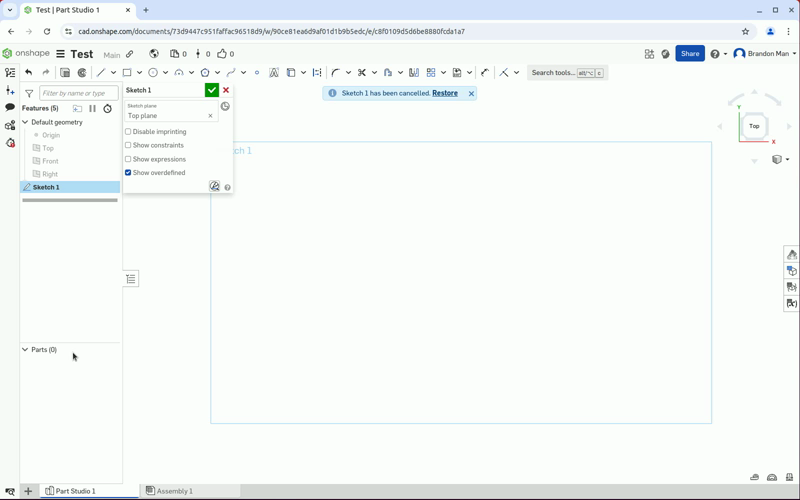
key(l)
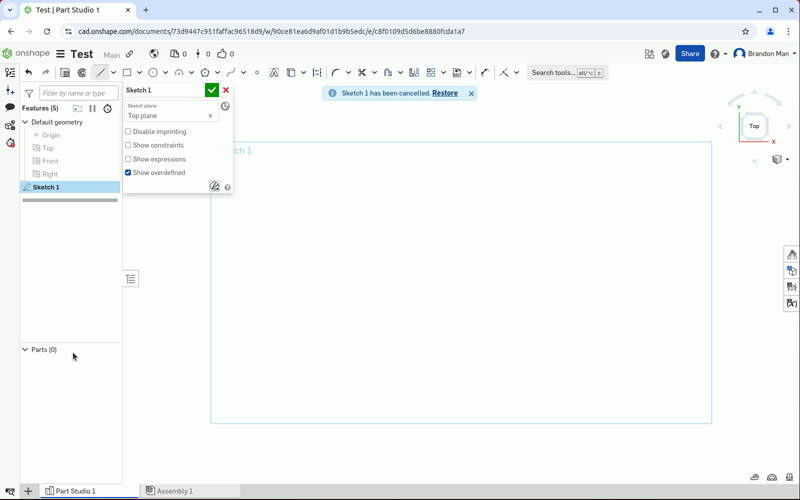
key_down(shift)
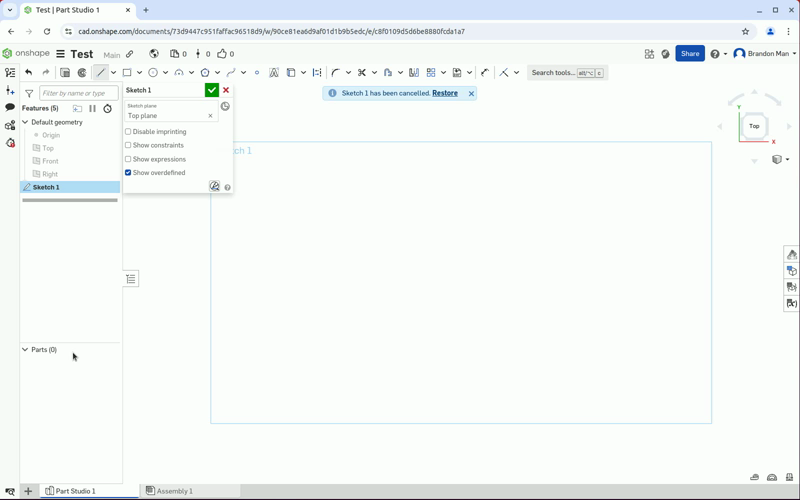
mouse_move(348, 360)
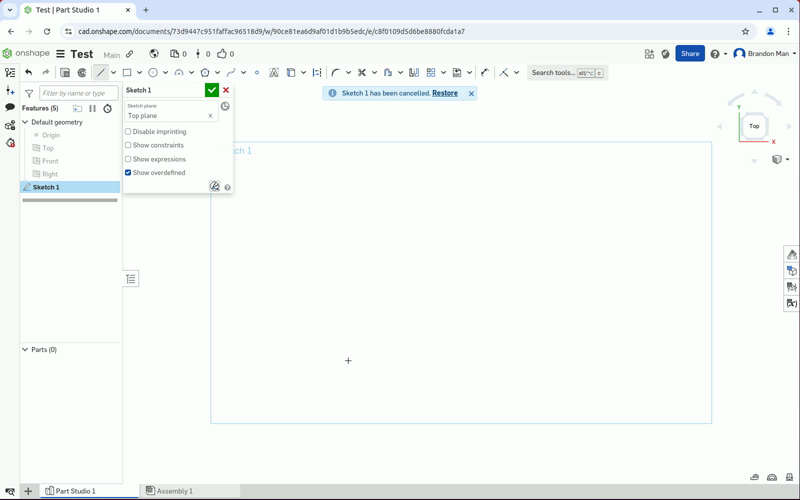
click(348, 360)
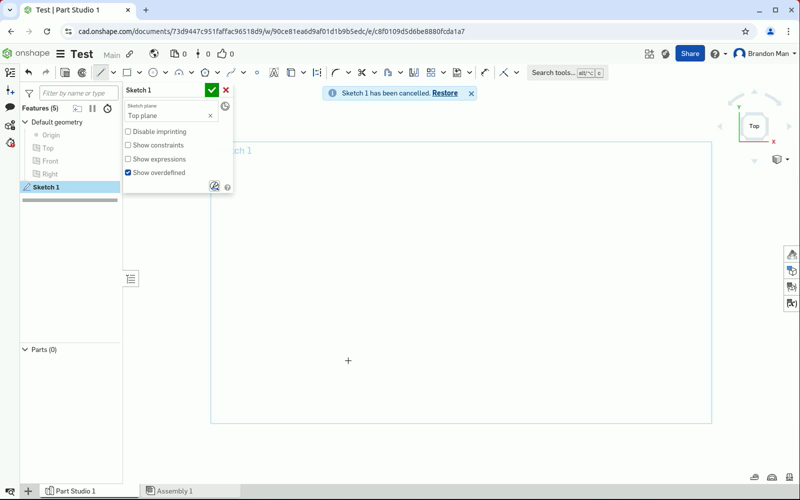
key_up(shift)
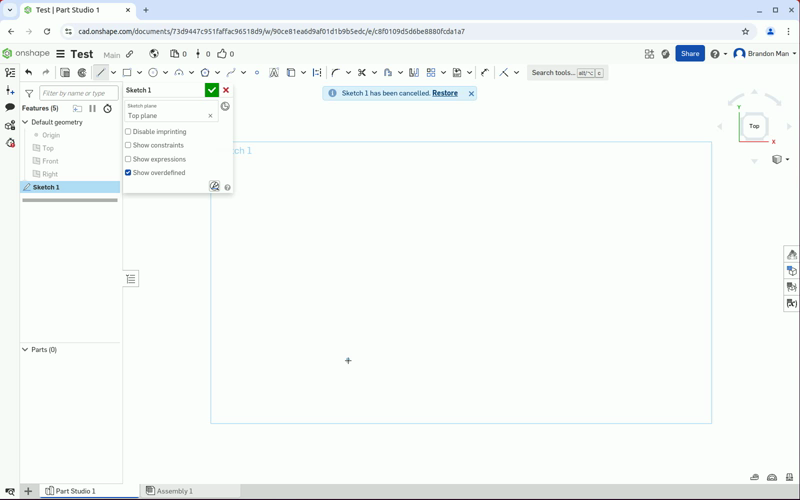
key_down(shift)
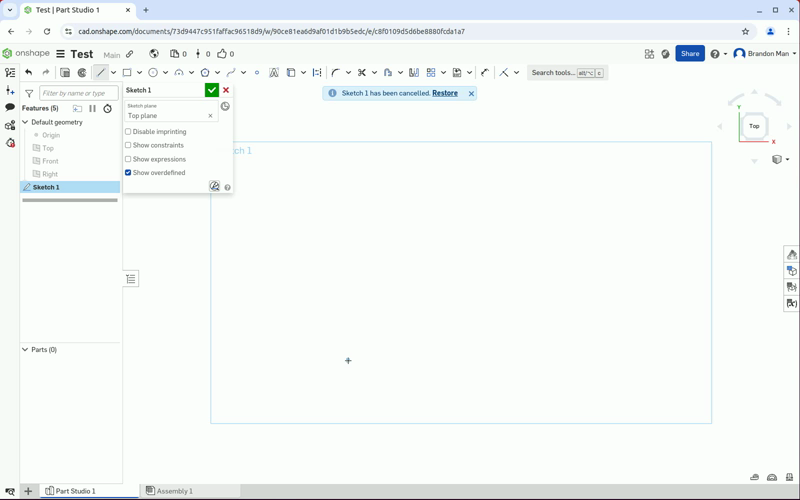
mouse_move(500, 360)
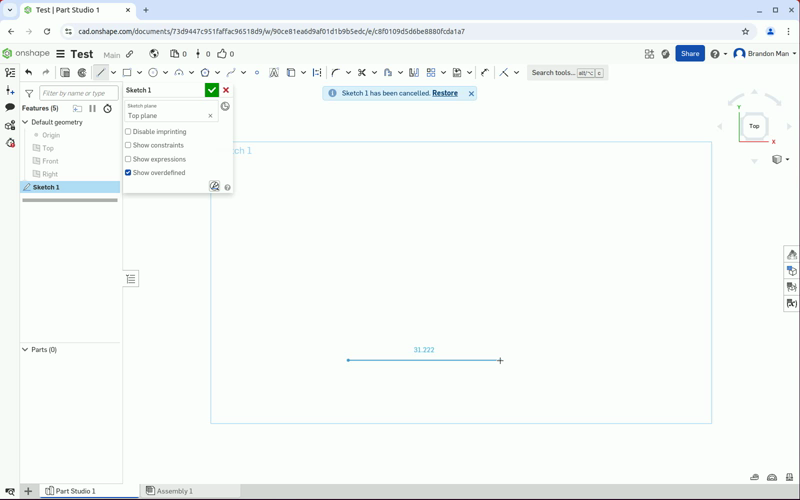
click(500, 360)
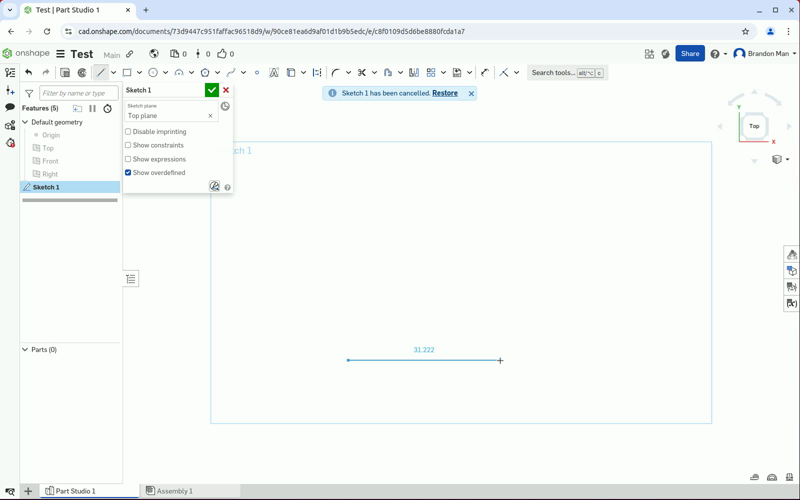
key_up(shift)
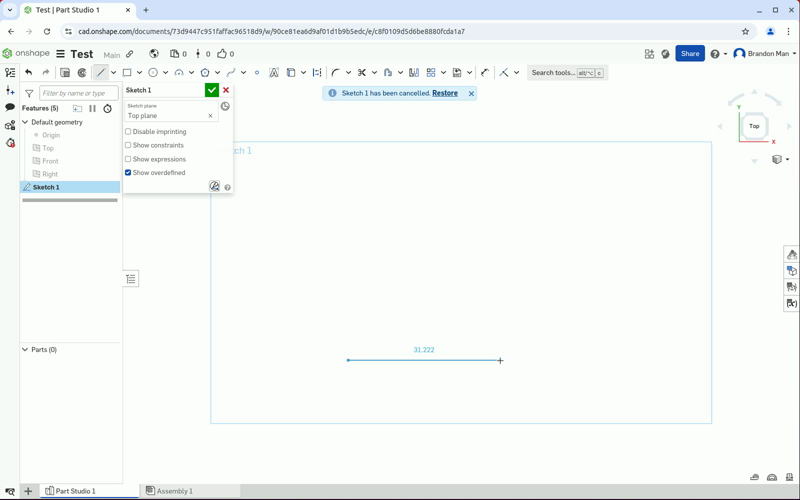
key_down(shift)
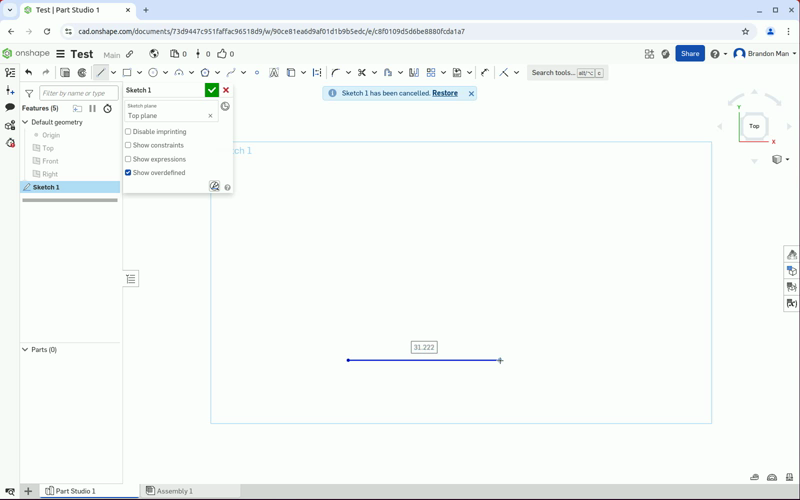
mouse_move(530, 360)
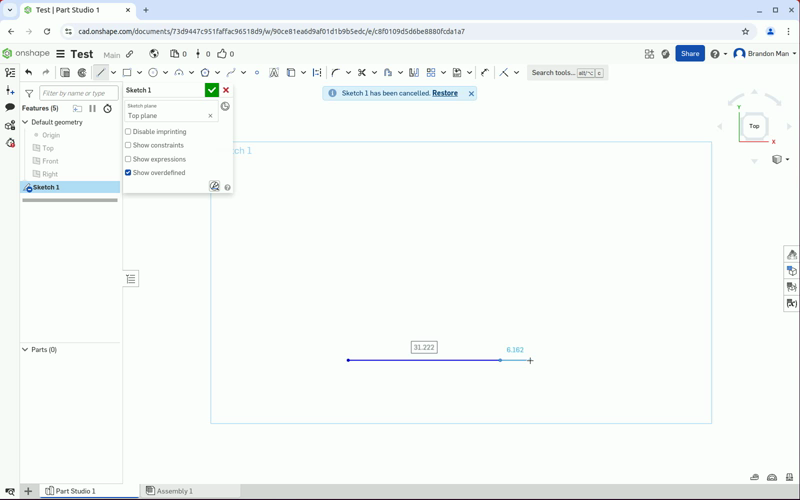
mouse_move(500, 320)
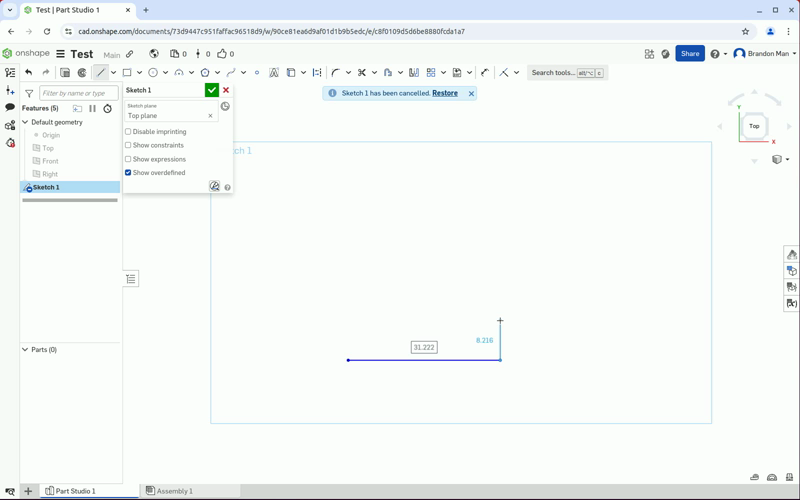
click(500, 320)
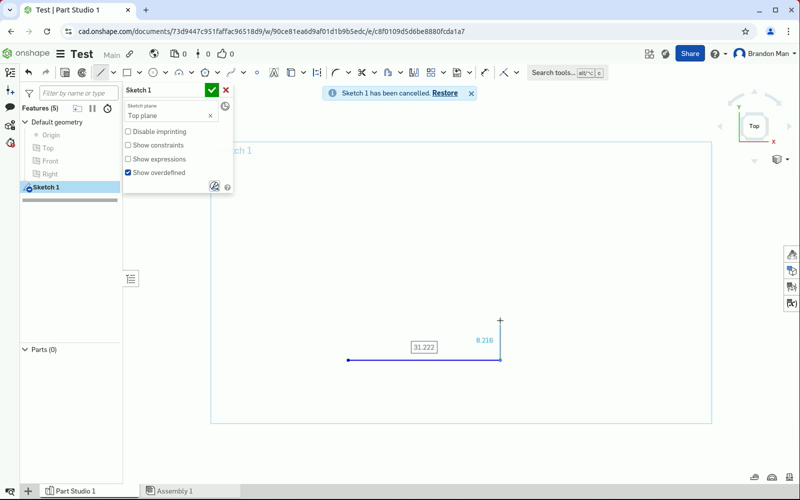
key_up(shift)
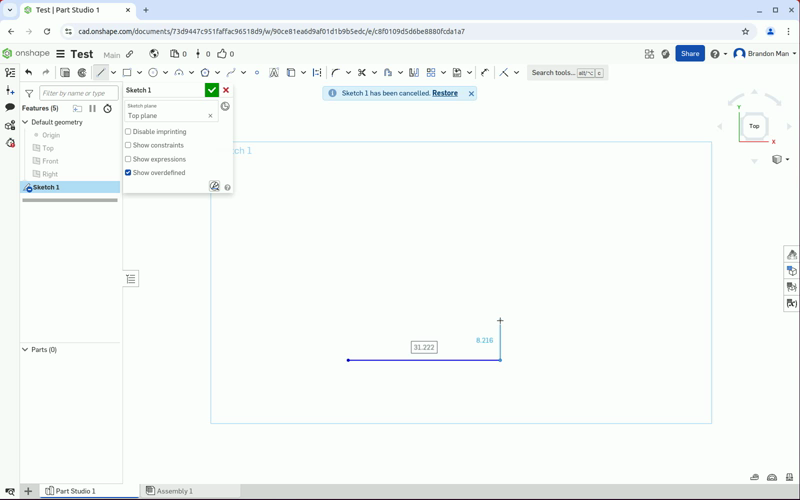
key_down(shift)
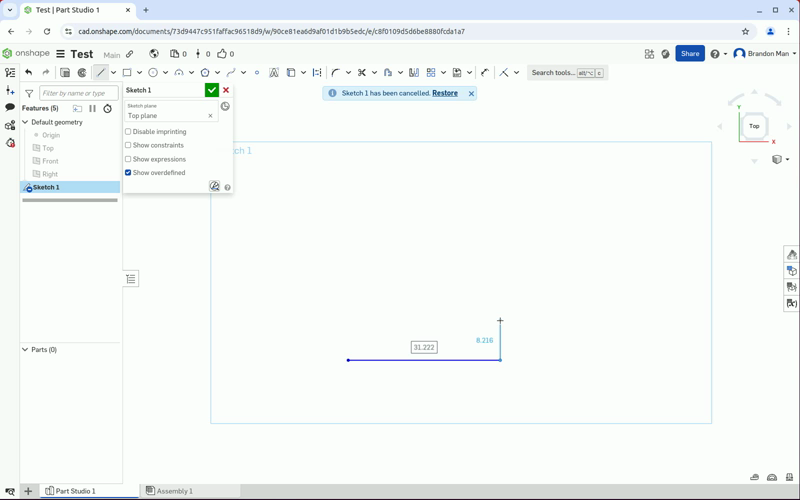
mouse_move(348, 320)
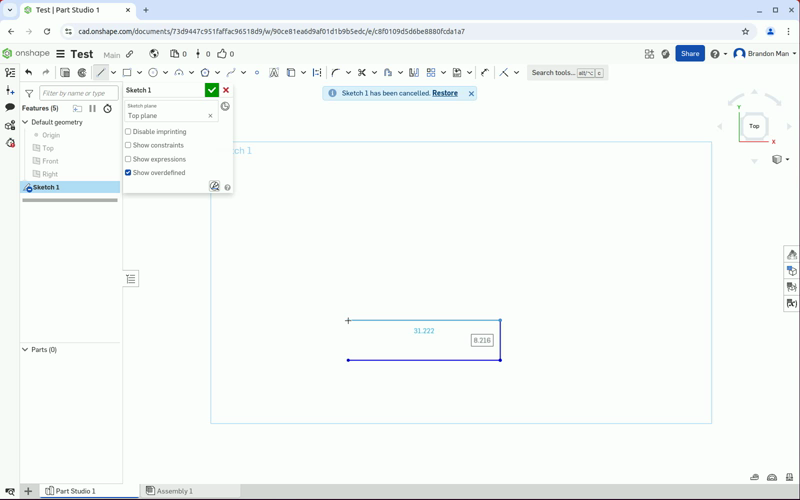
click(348, 320)
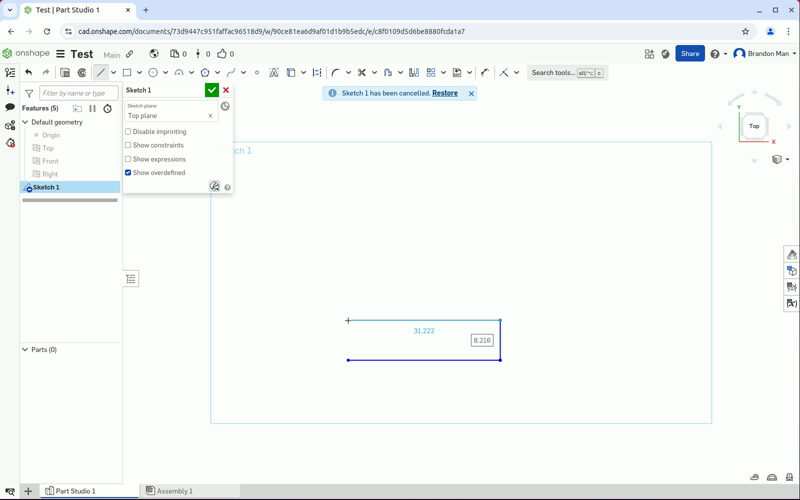
key_up(shift)
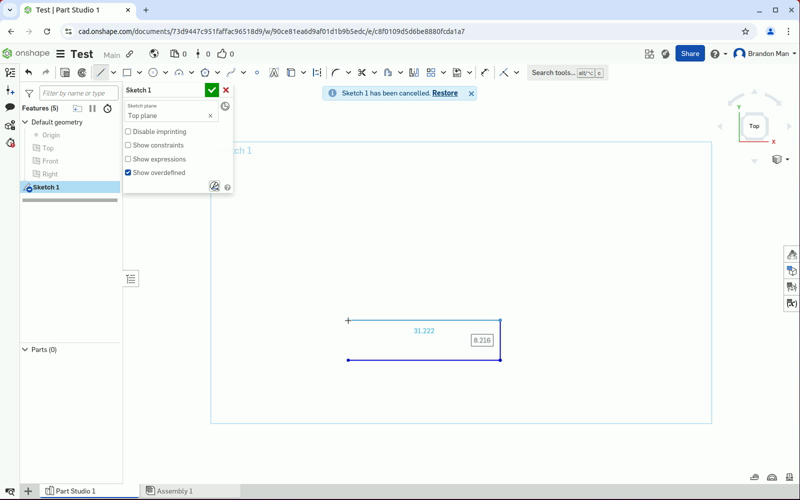
mouse_move(378, 320)
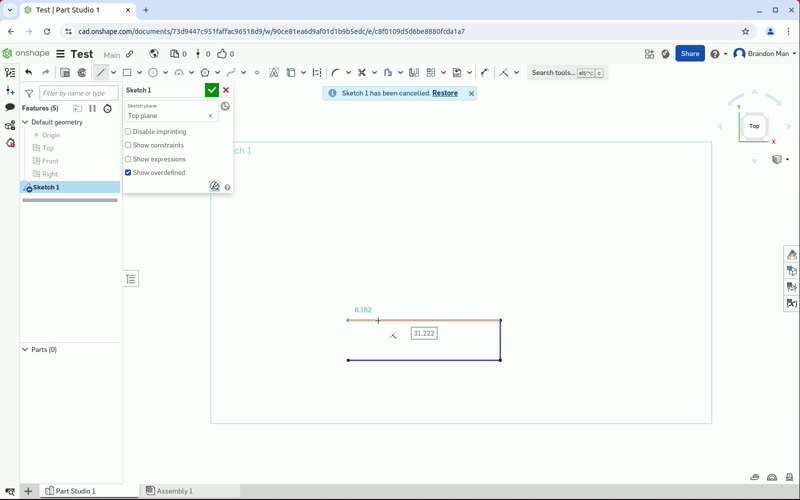
key_down(shift)
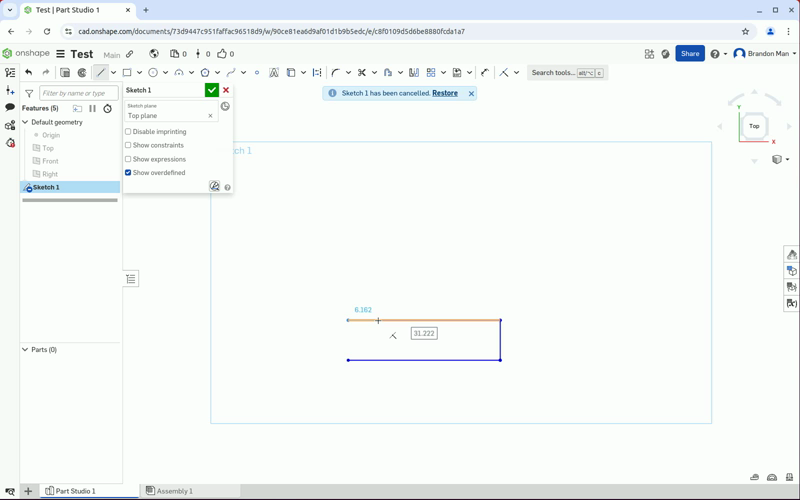
mouse_move(348, 360)
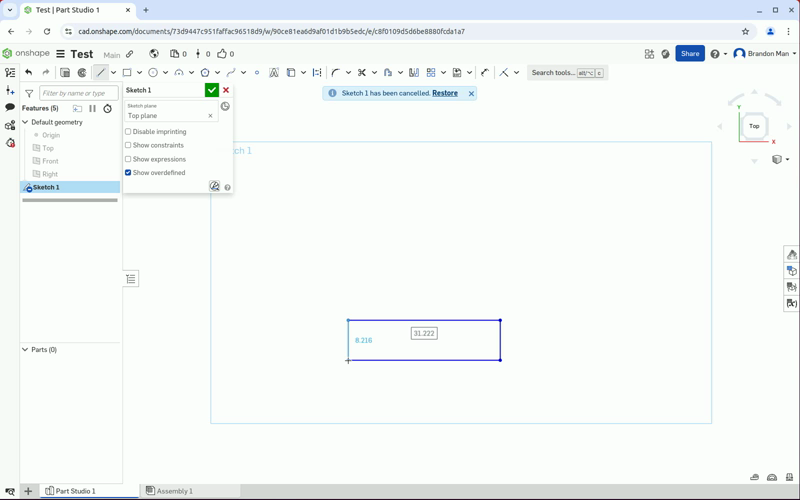
key_up(shift)
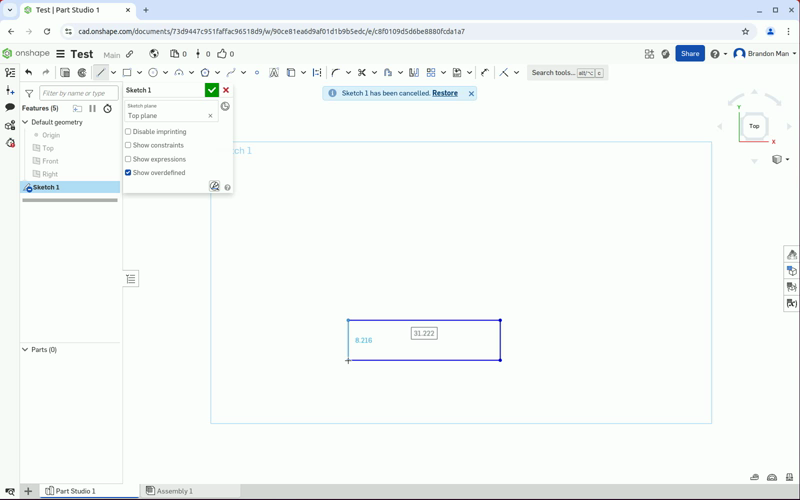
click(348, 360)
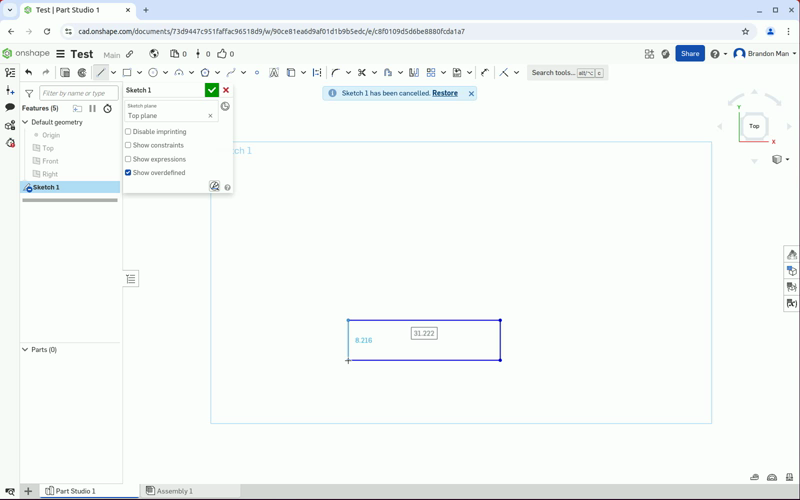
key(esc)
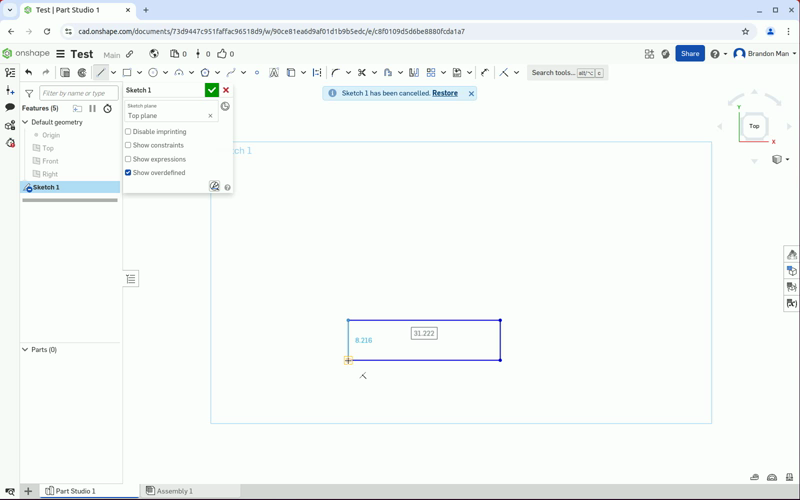
mouse_move(445, 348)
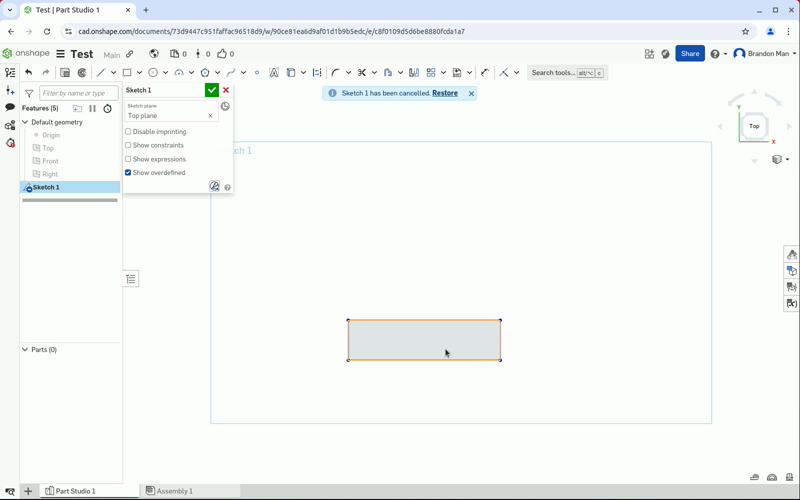
click(445, 348)
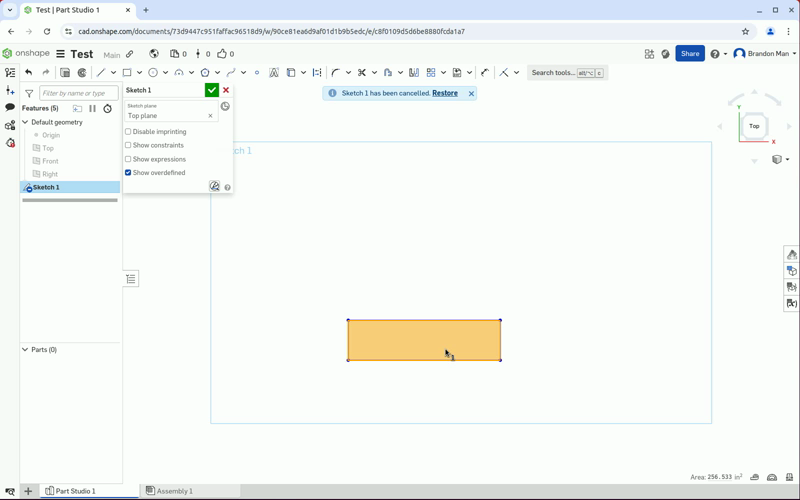
mouse_move(73, 352)
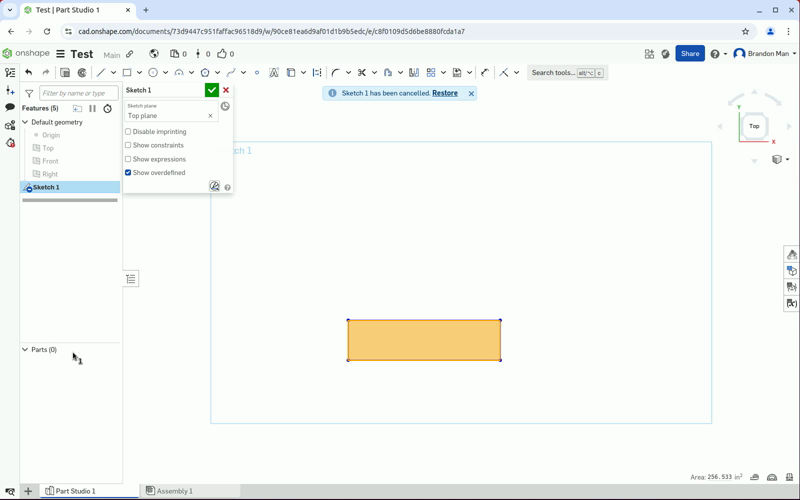
key(shift+y)
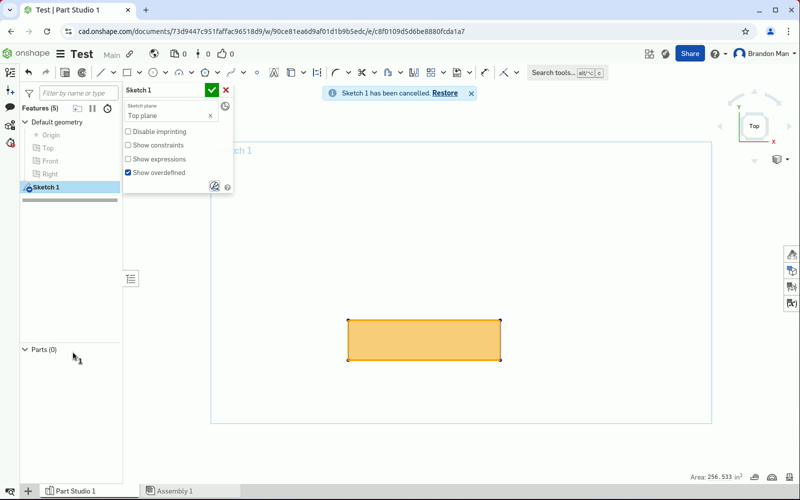
key(shift+e)
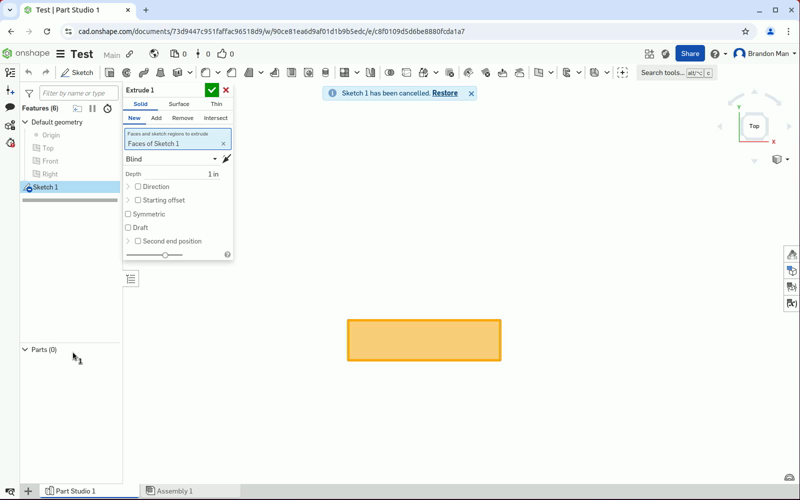
mouse_move(143, 106)
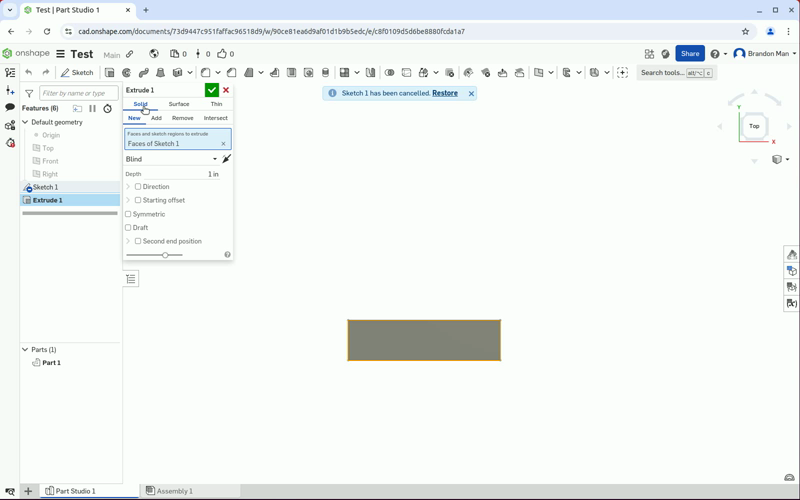
click(143, 106)
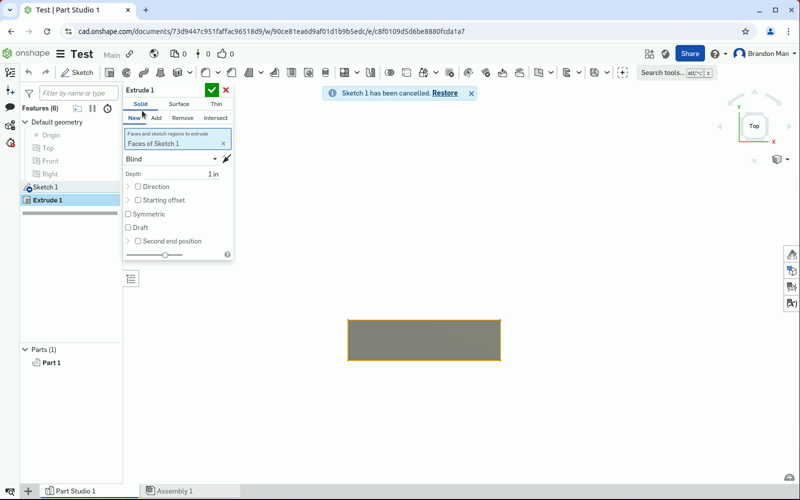
mouse_move(137, 120)
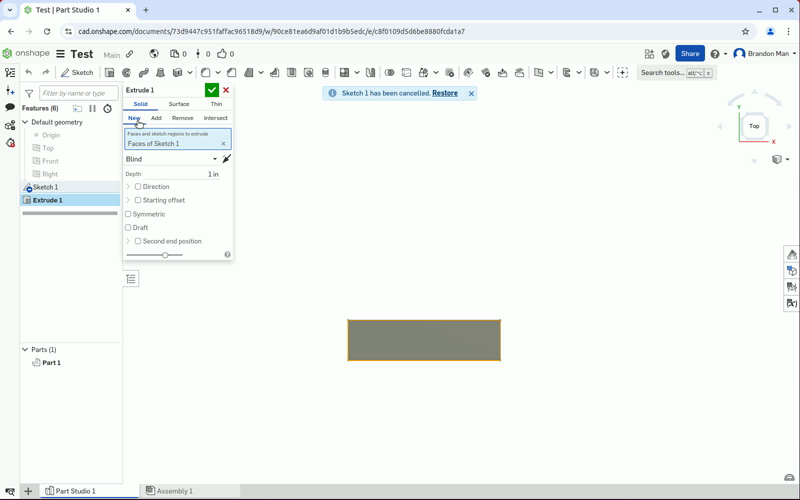
click(137, 120)
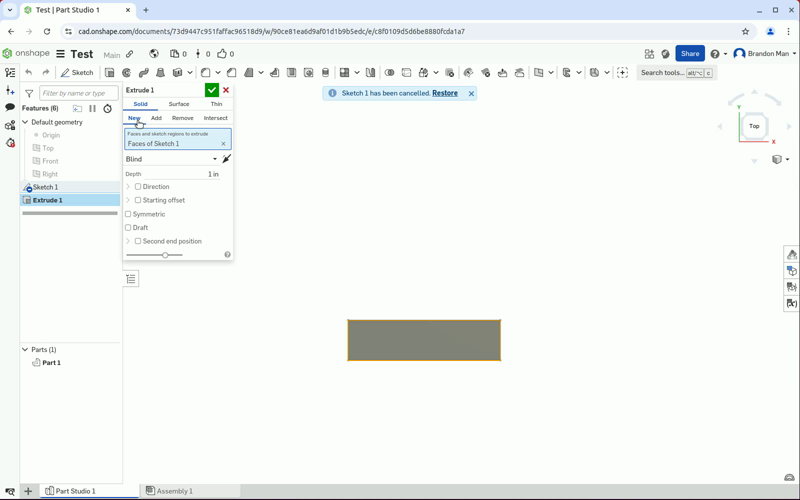
key(tab, 4)
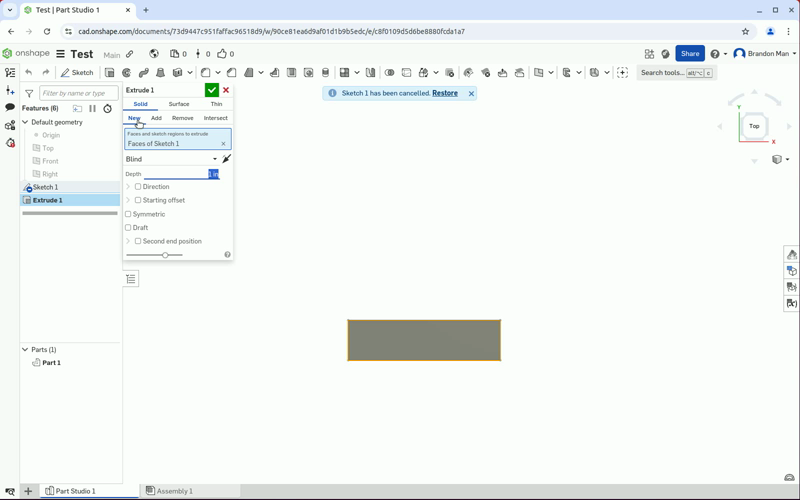
text(-2.407)
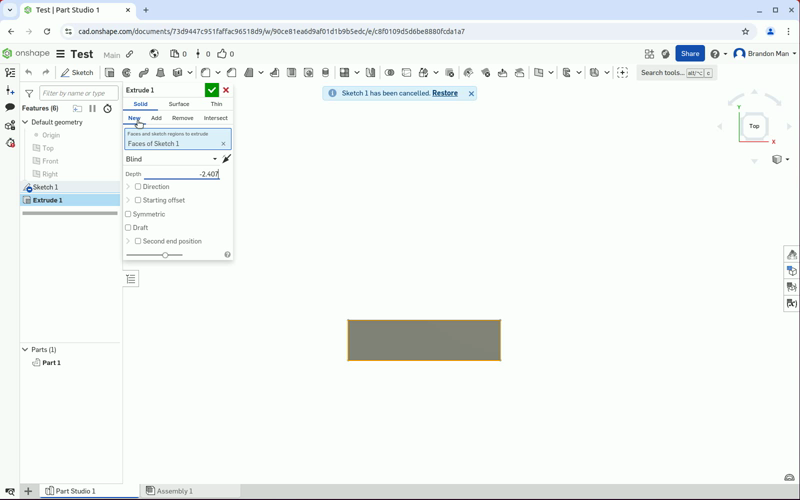
key(enter)
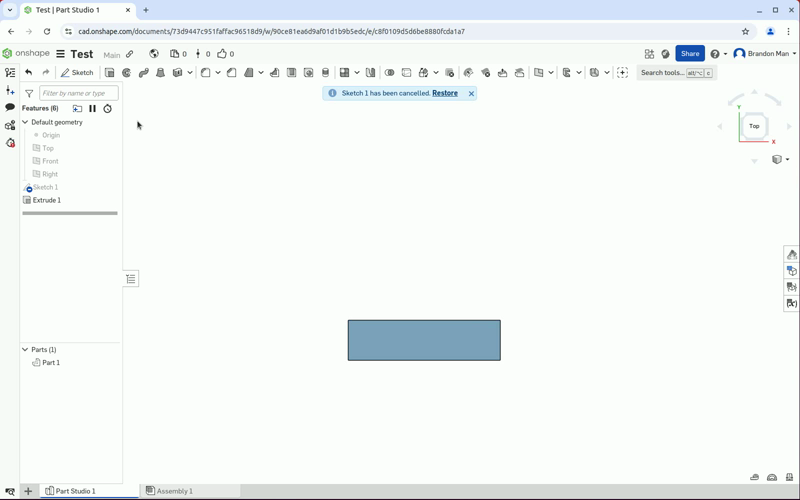
key(shift+h)
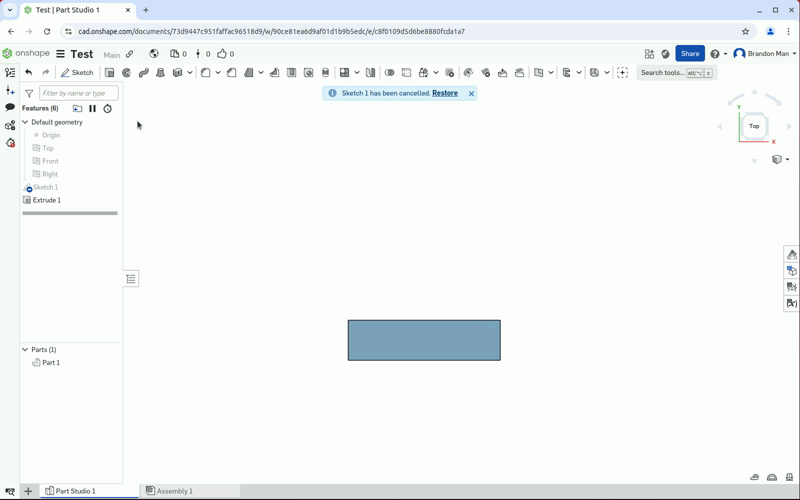
key(shift+h)
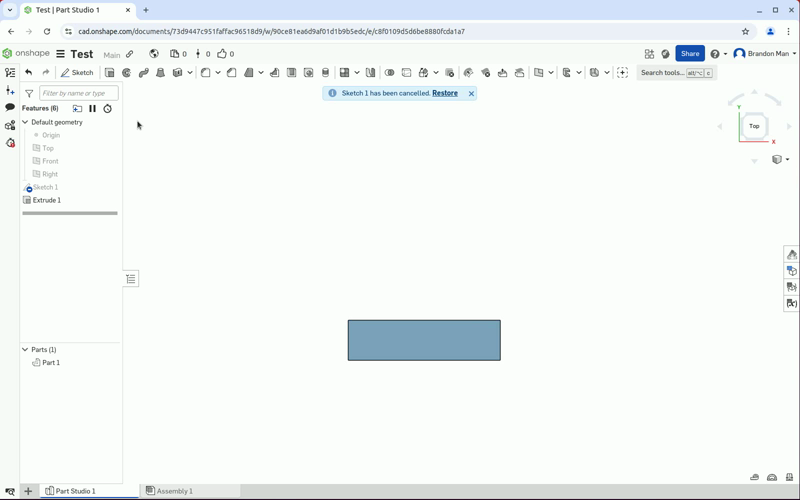
mouse_move(73, 189)
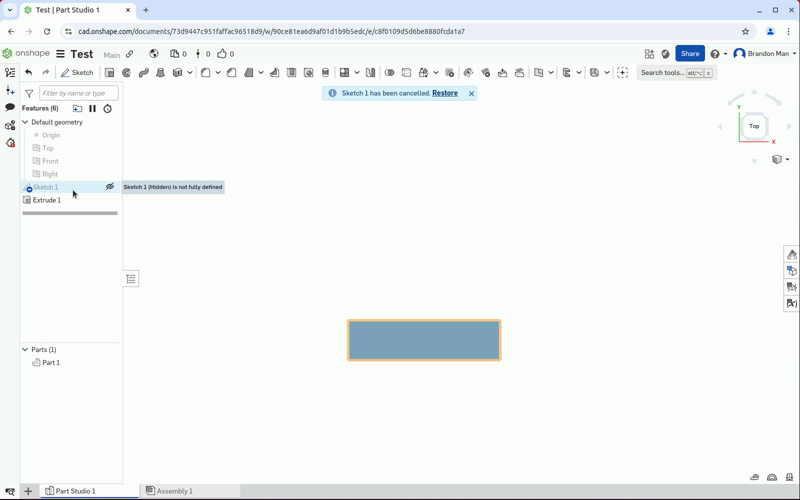
click(73, 189)
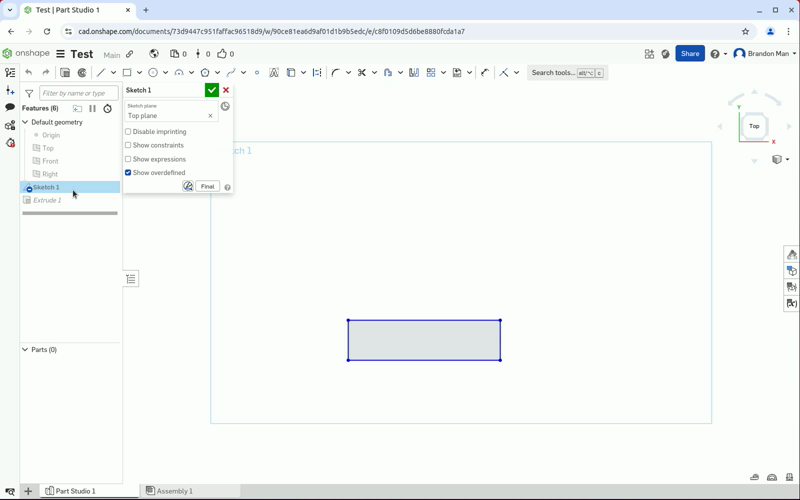
mouse_move(229, 92)
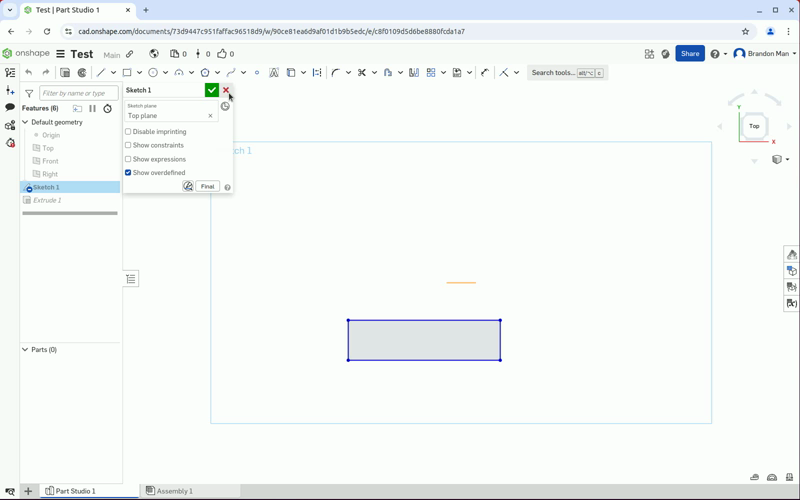
click(229, 92)
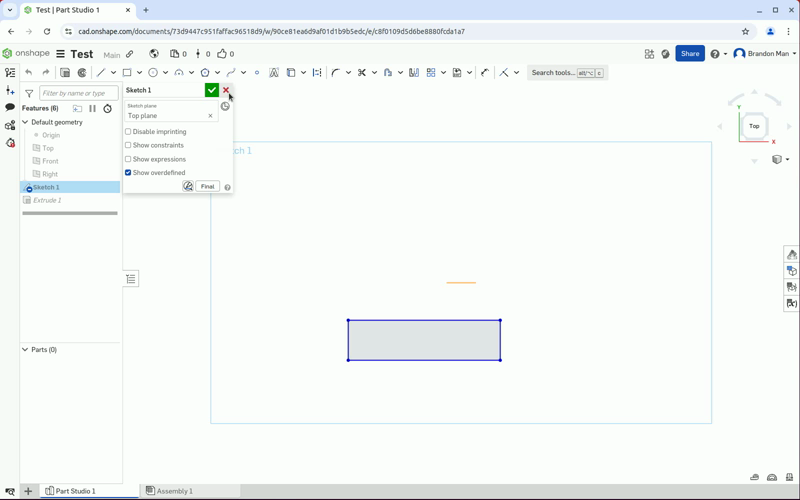
key(shift+s)
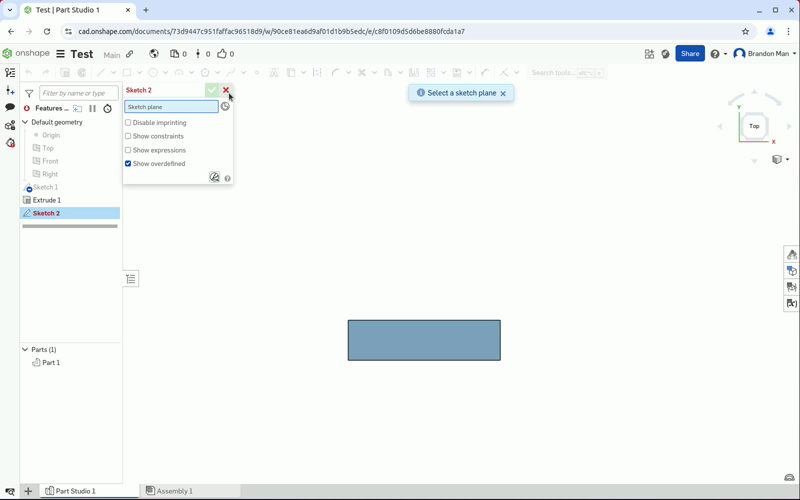
mouse_move(73, 150)
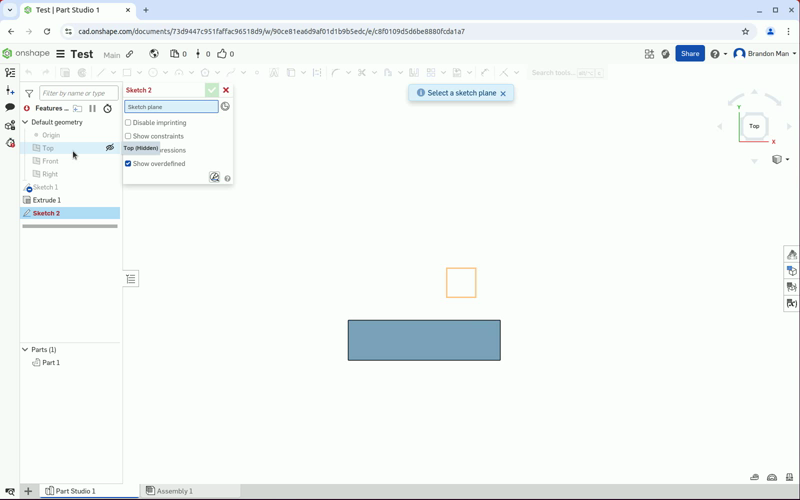
click(73, 150)
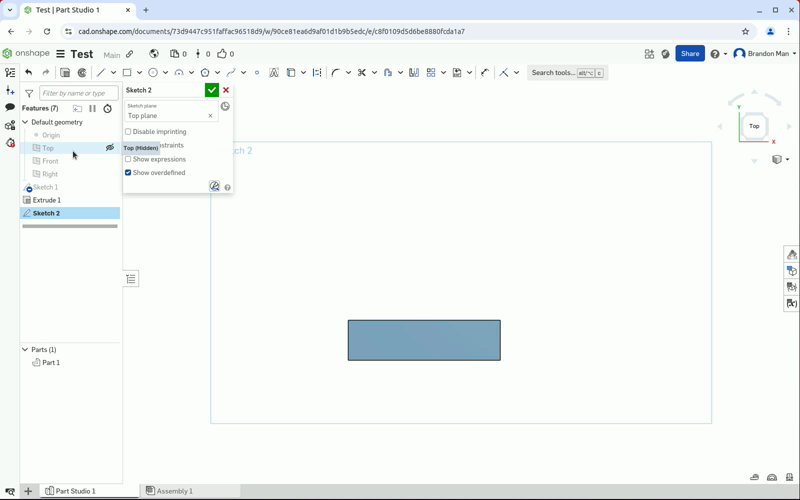
mouse_move(73, 352)
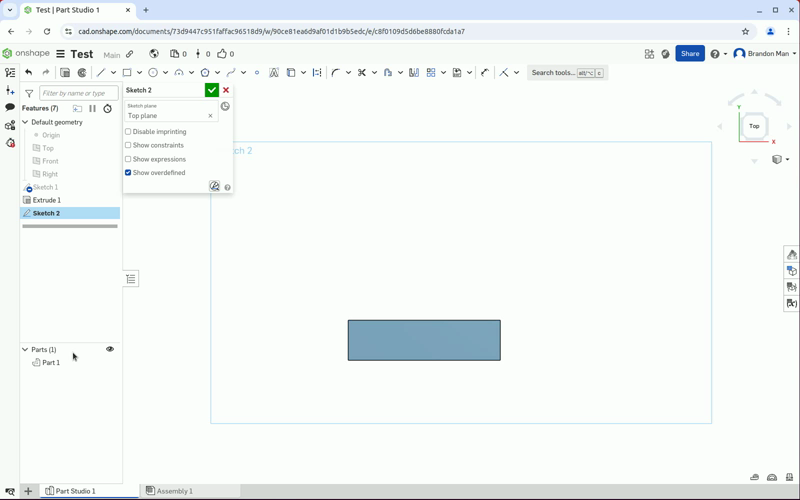
key(y)
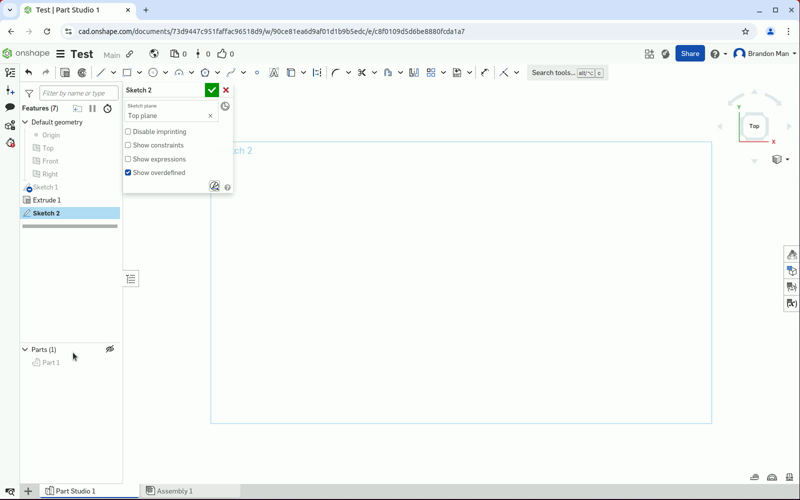
key(l)
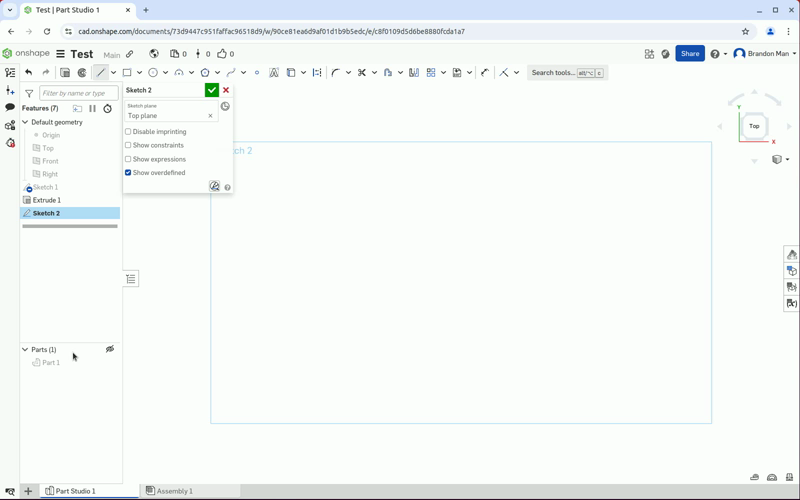
key_down(shift)
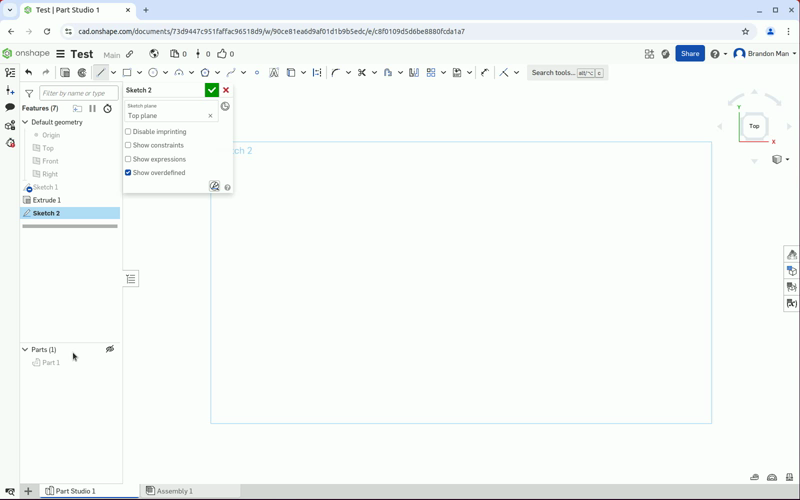
mouse_move(348, 360)
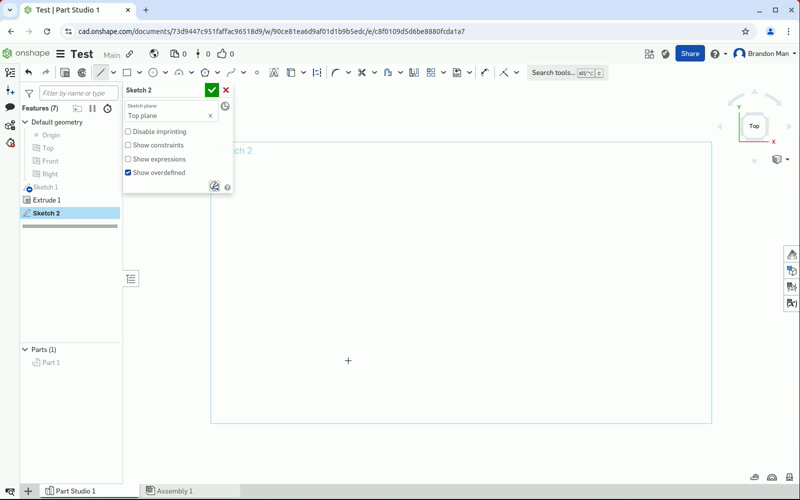
click(348, 360)
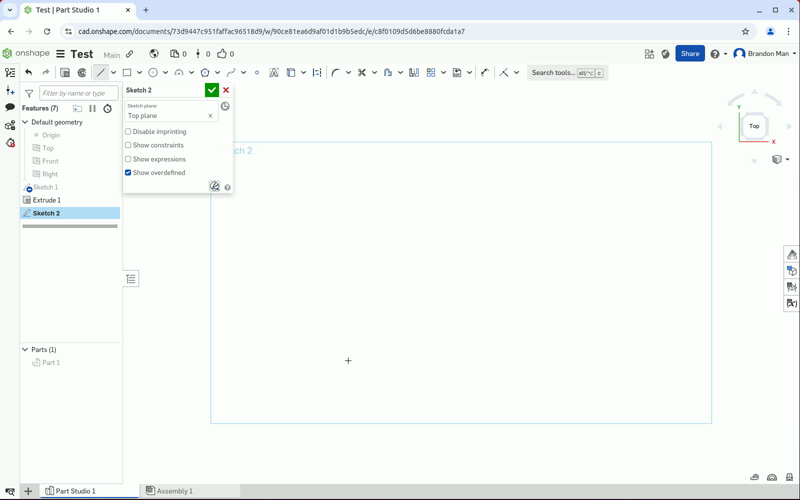
key_up(shift)
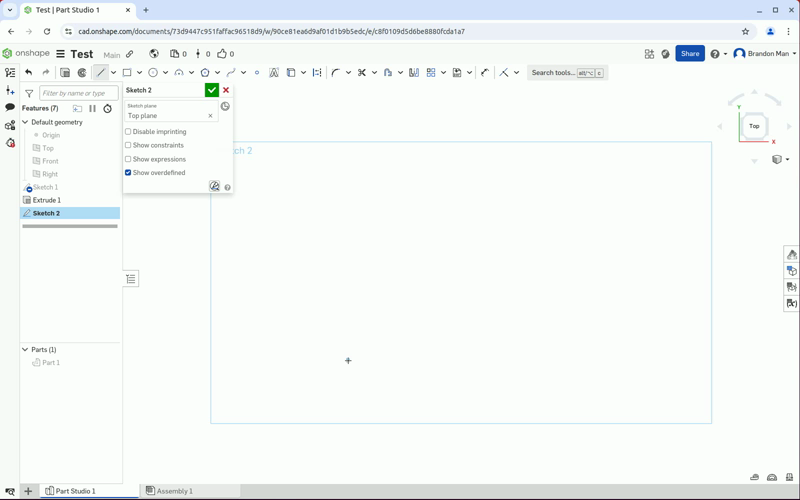
key_down(shift)
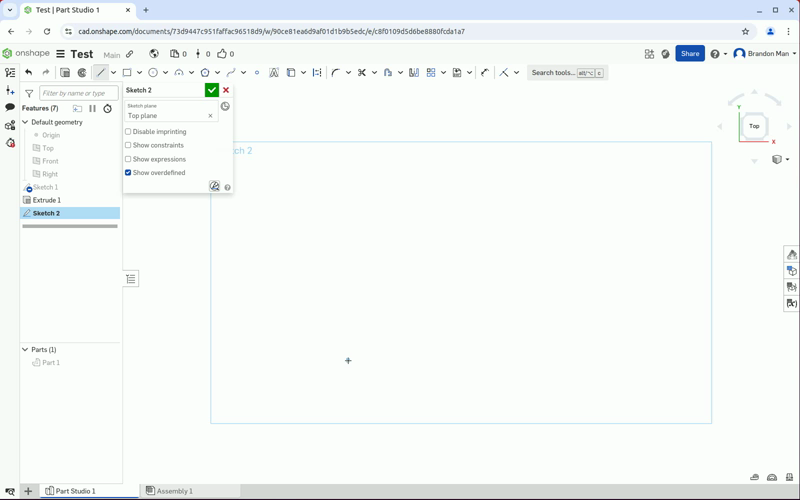
mouse_move(500, 360)
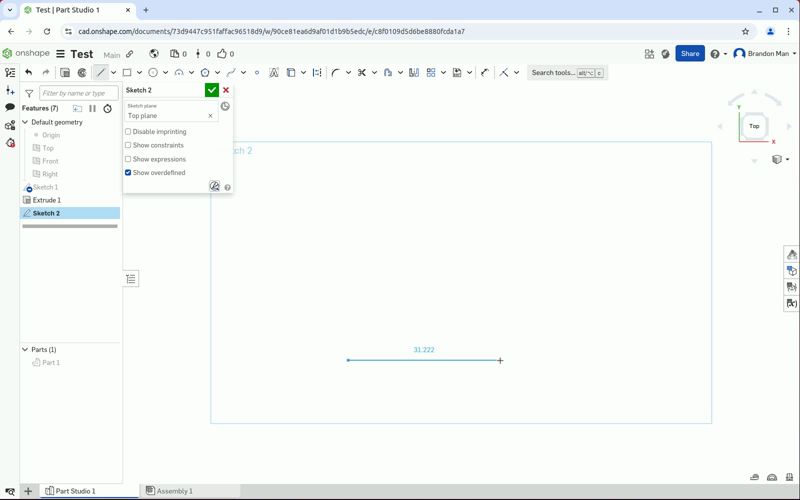
click(500, 360)
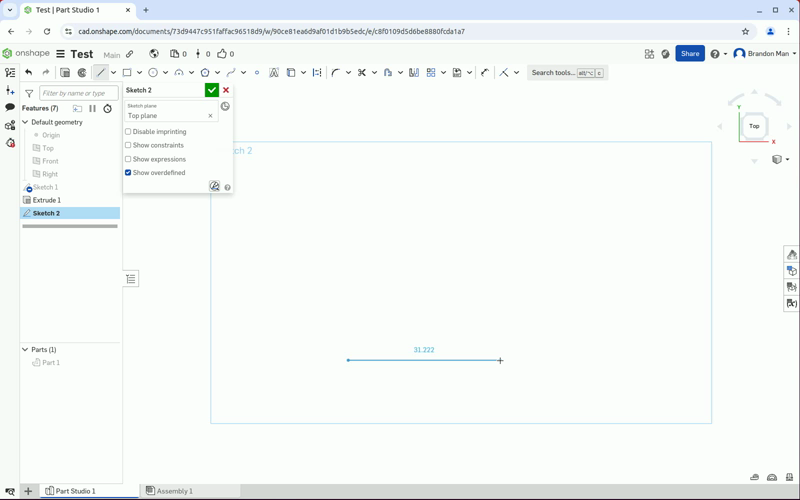
key_up(shift)
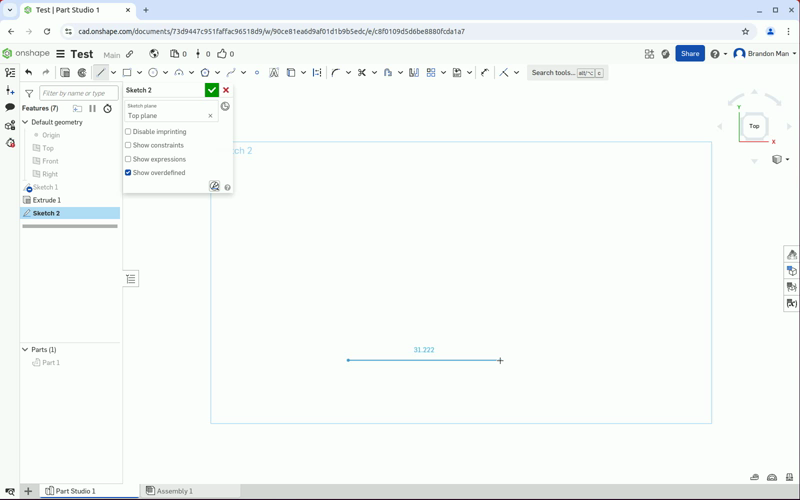
key_down(shift)
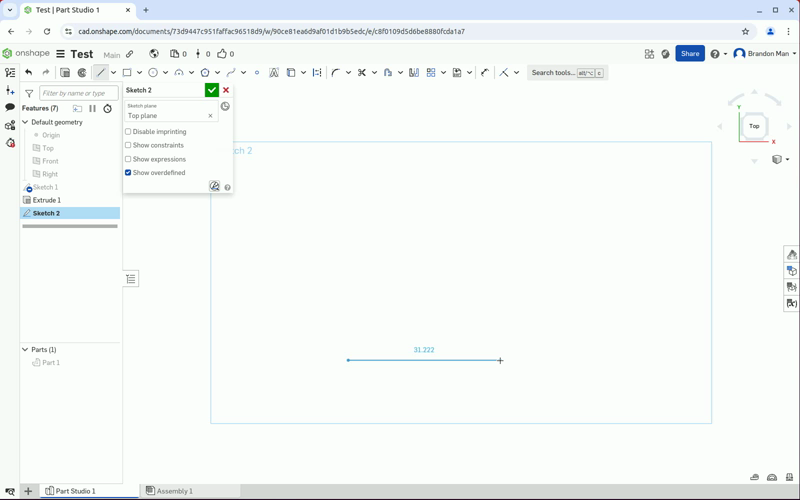
mouse_move(530, 360)
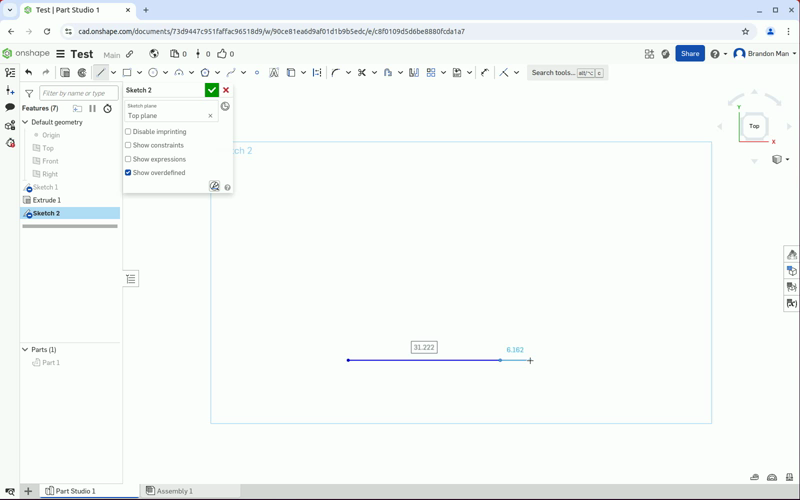
mouse_move(500, 320)
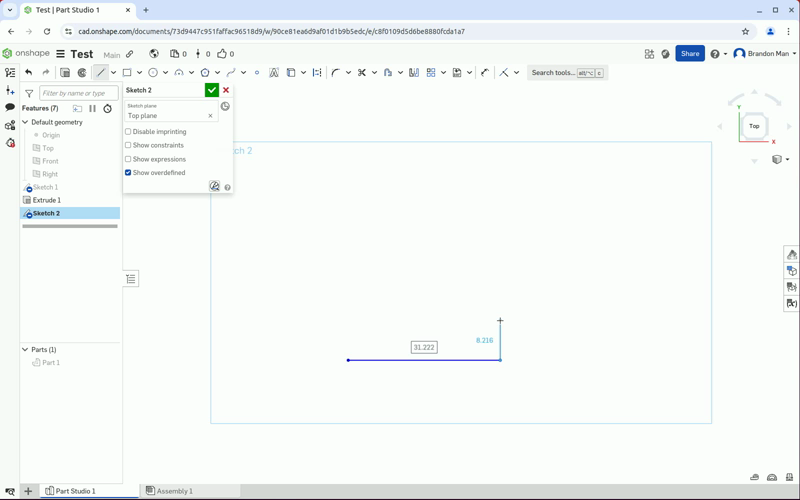
click(500, 320)
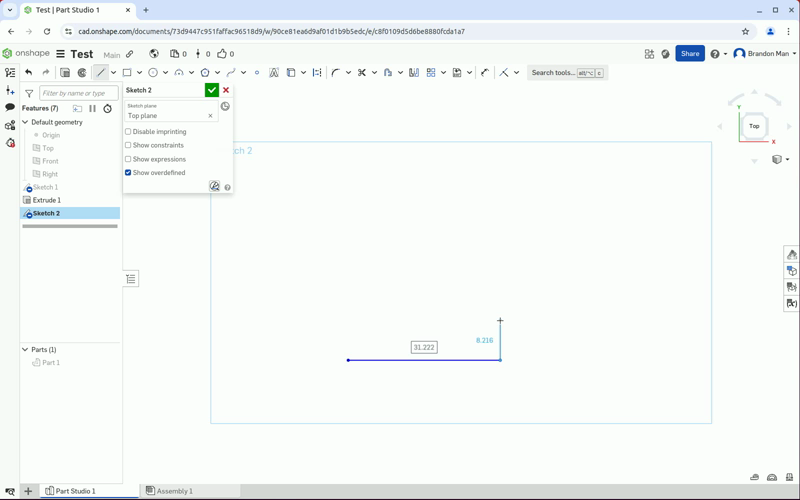
key_up(shift)
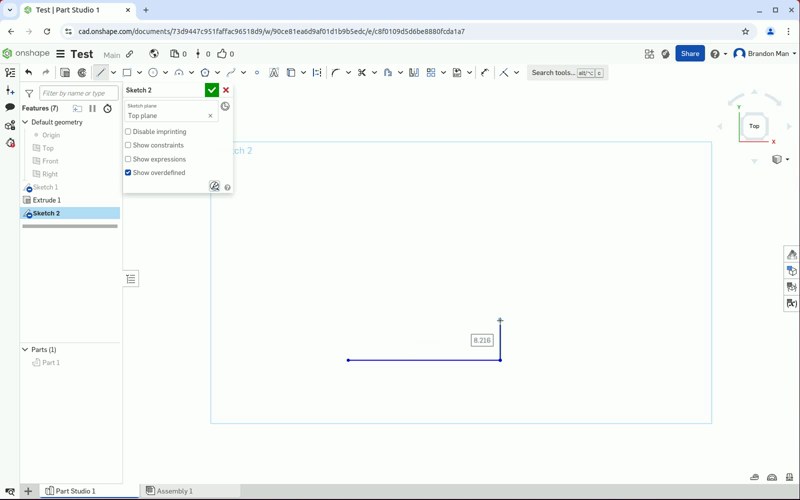
key_down(shift)
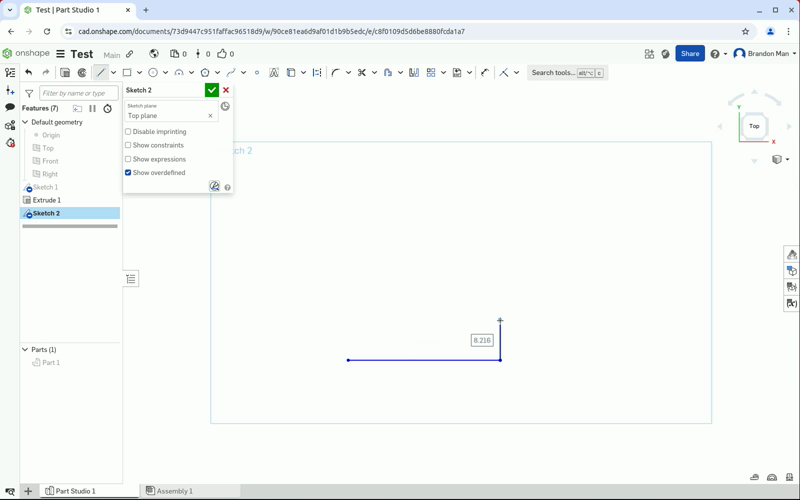
mouse_move(348, 320)
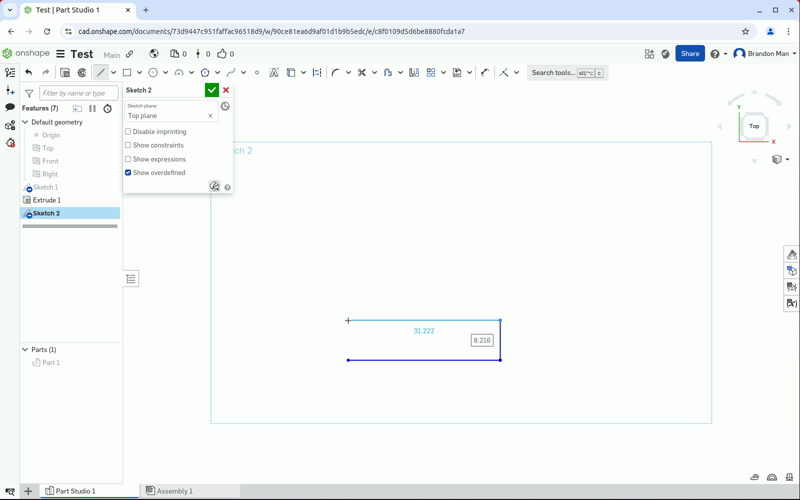
click(348, 320)
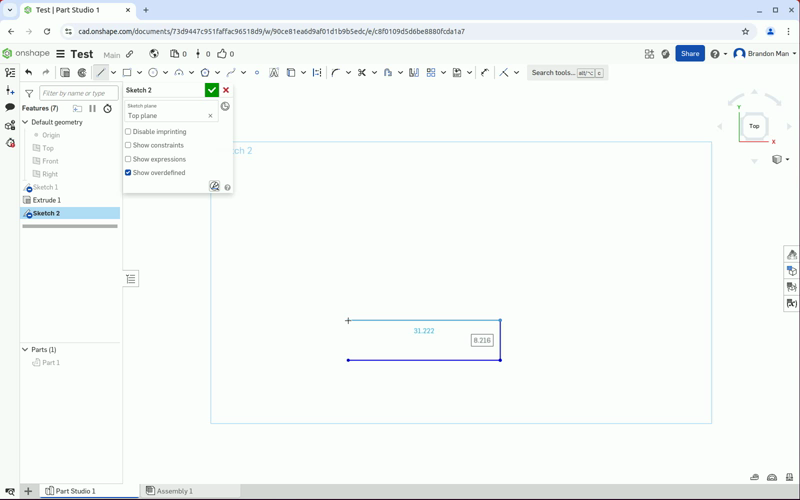
key_up(shift)
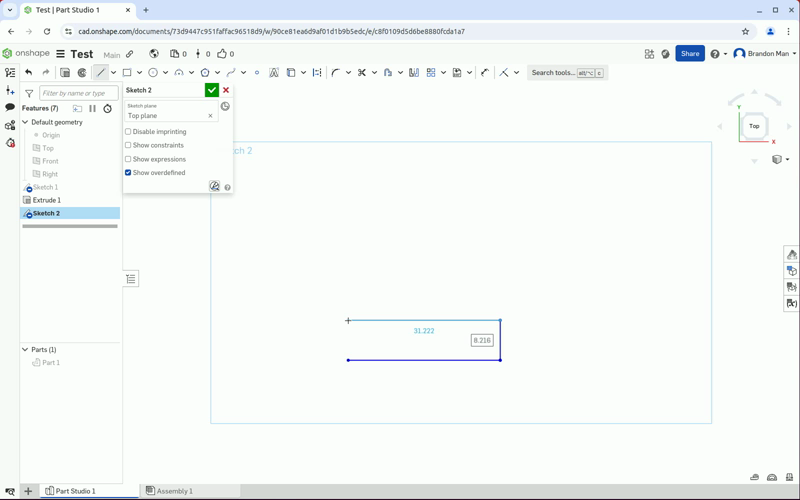
mouse_move(378, 320)
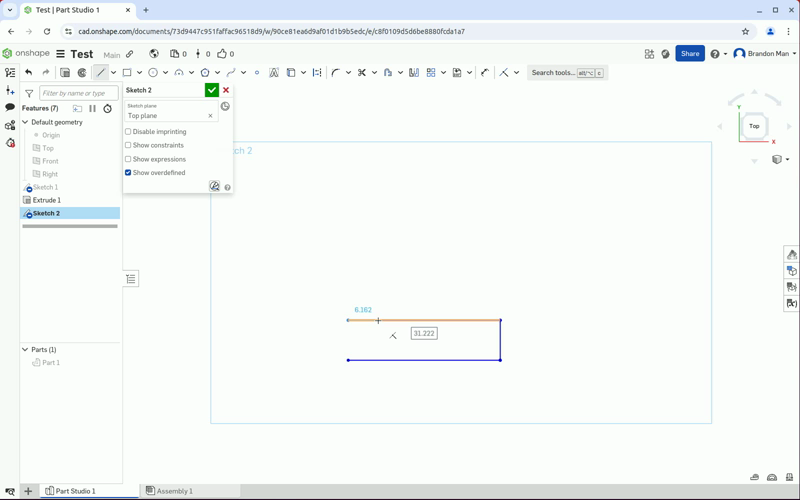
key_down(shift)
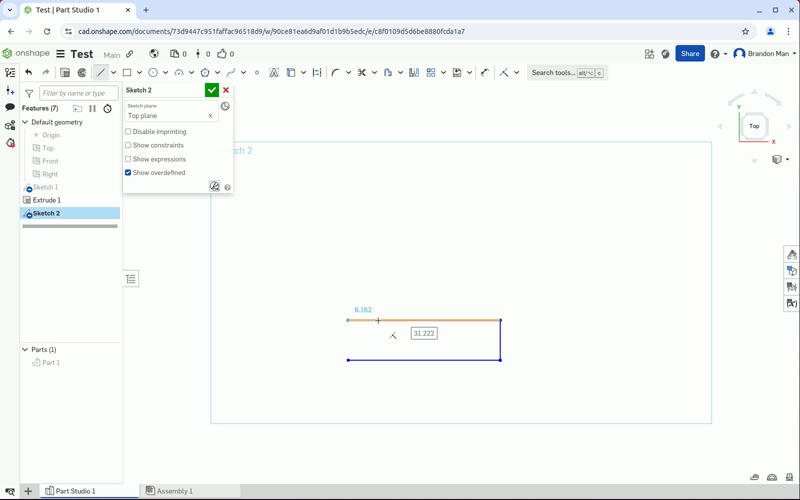
mouse_move(348, 360)
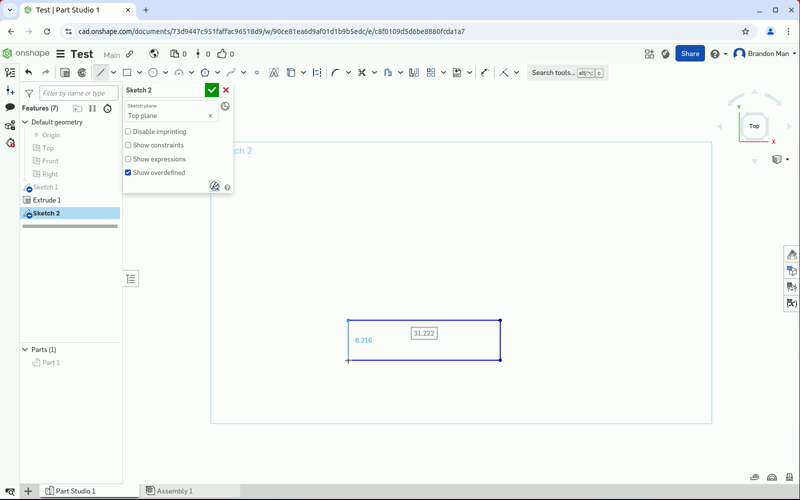
key_up(shift)
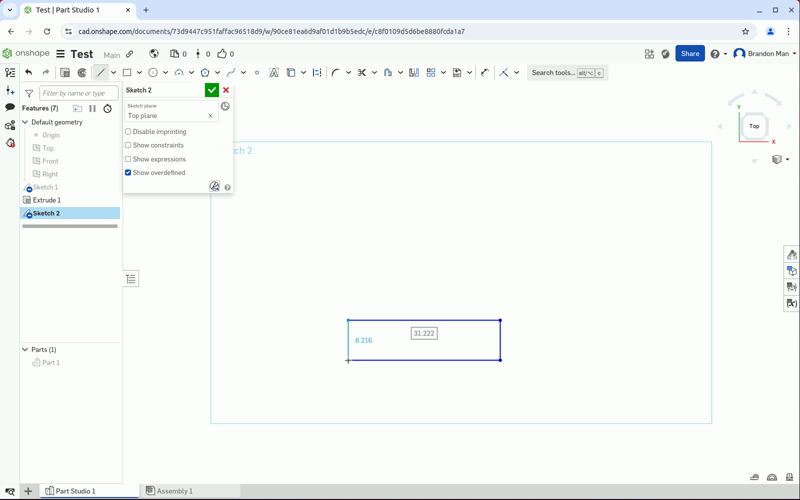
click(348, 360)
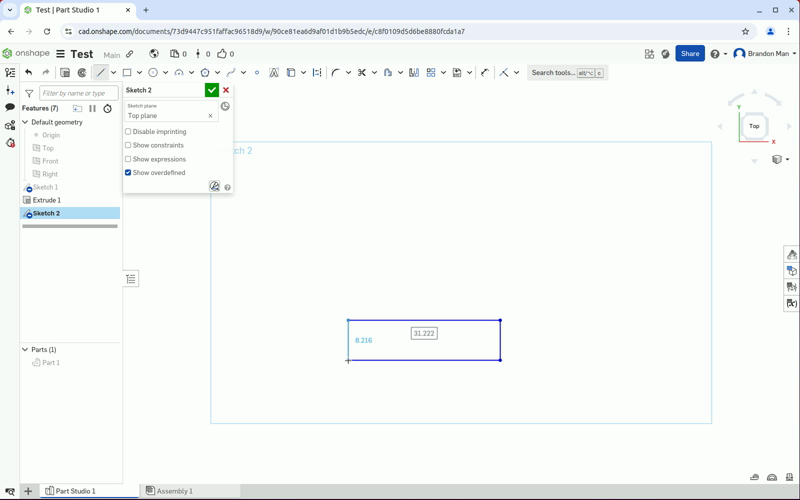
key(esc)
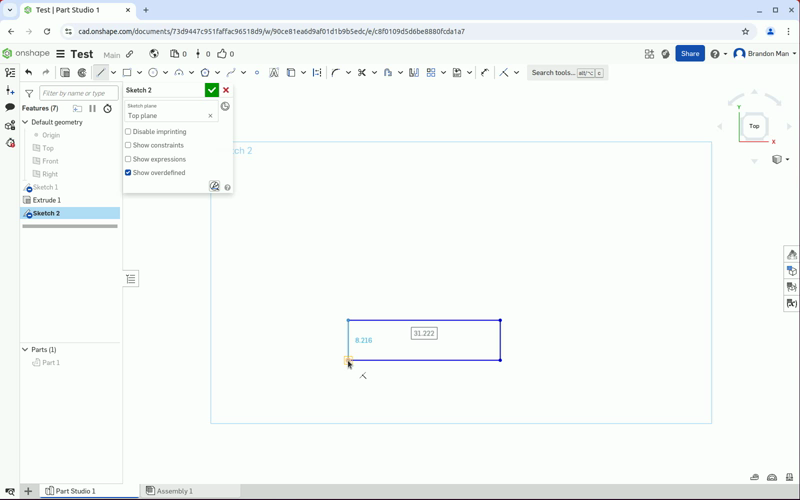
mouse_move(456, 340)
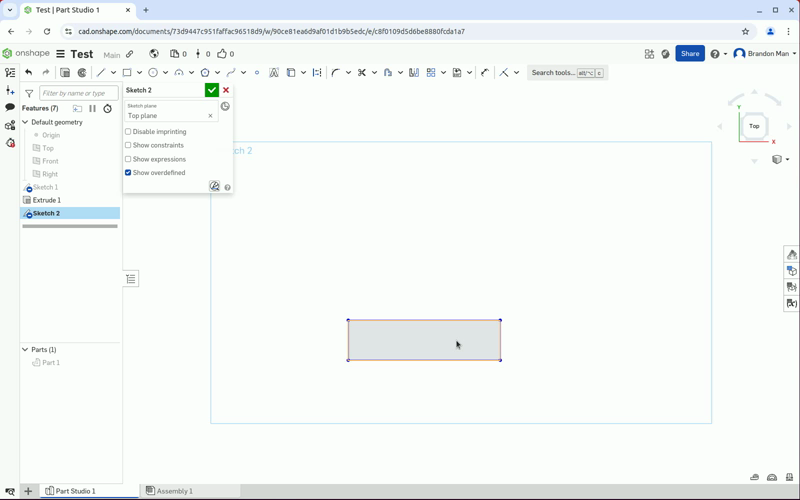
click(456, 340)
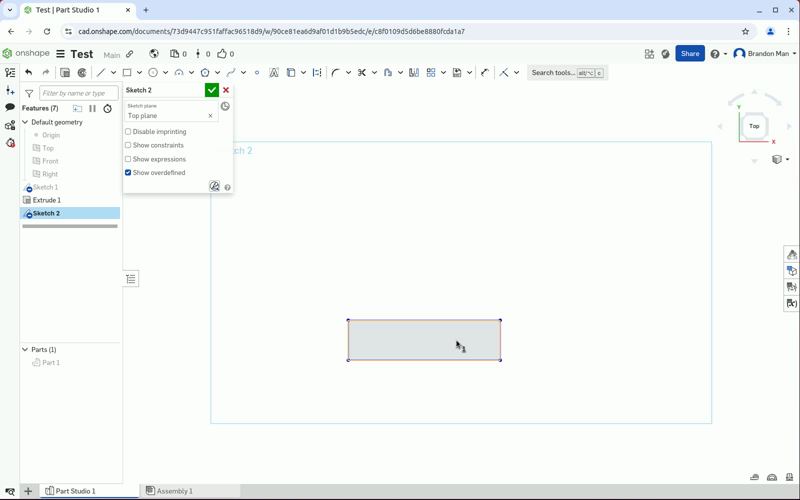
mouse_move(73, 352)
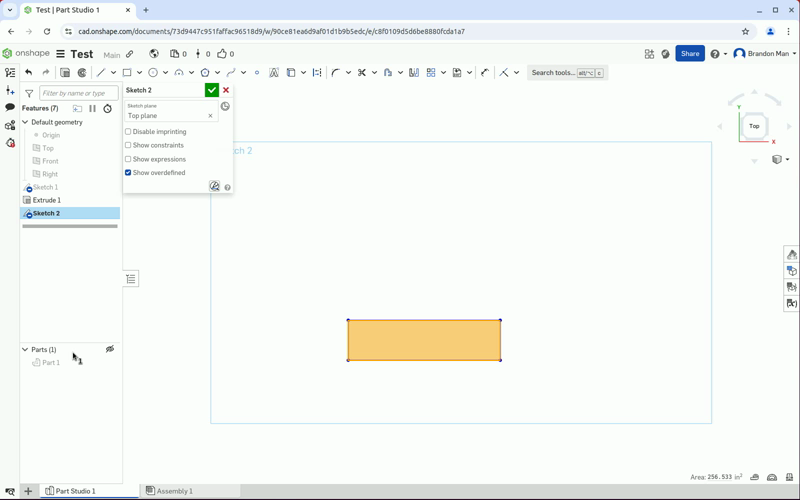
key(shift+y)
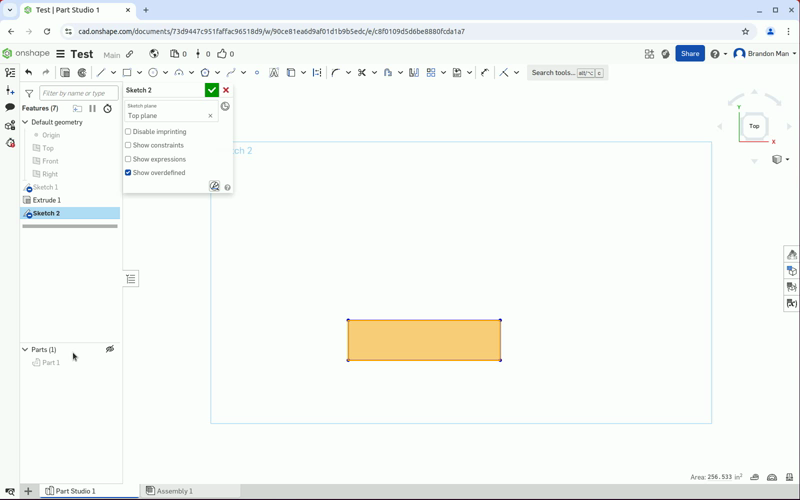
key(shift+e)
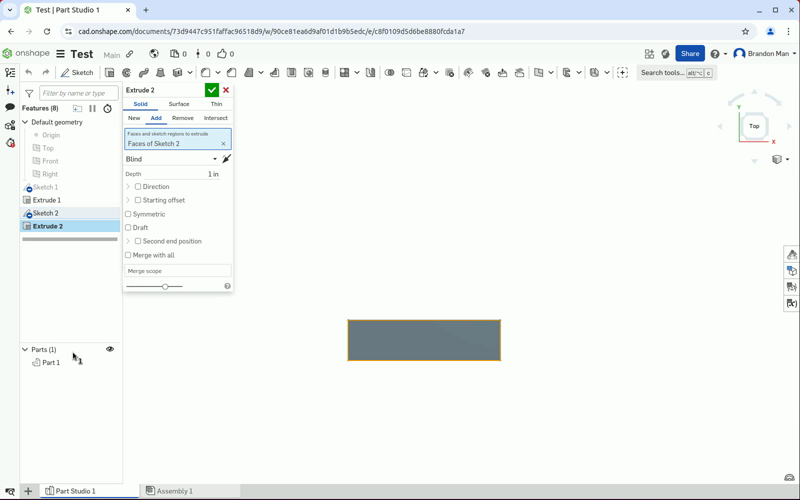
mouse_move(143, 106)
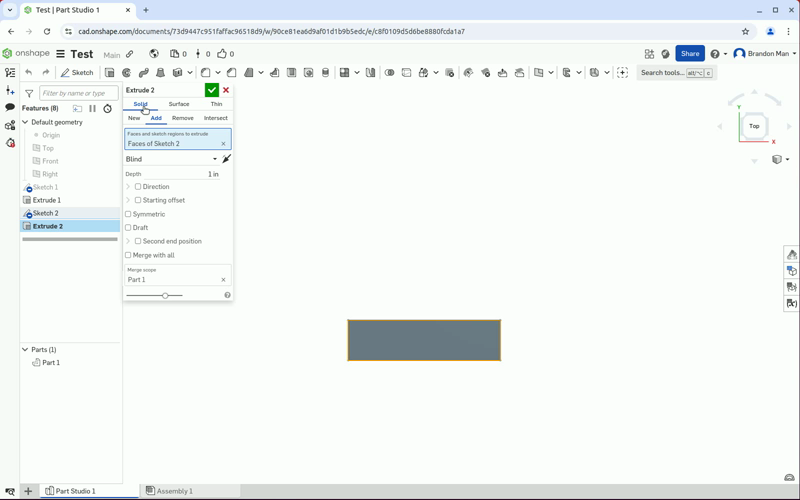
click(143, 106)
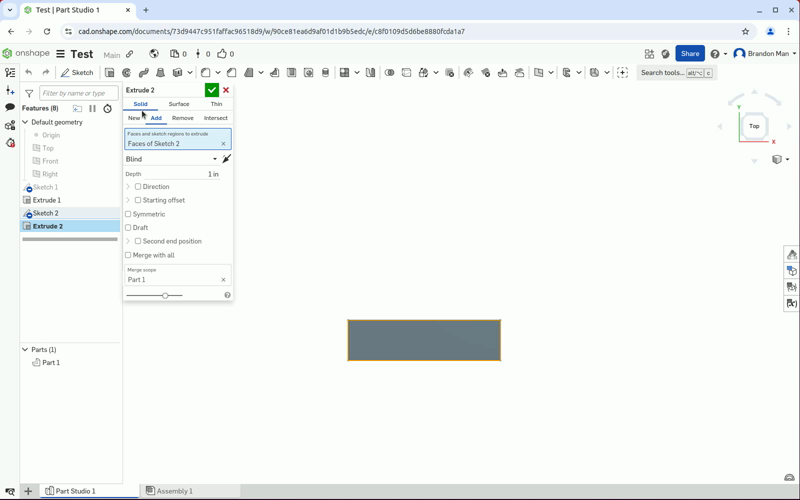
mouse_move(137, 120)
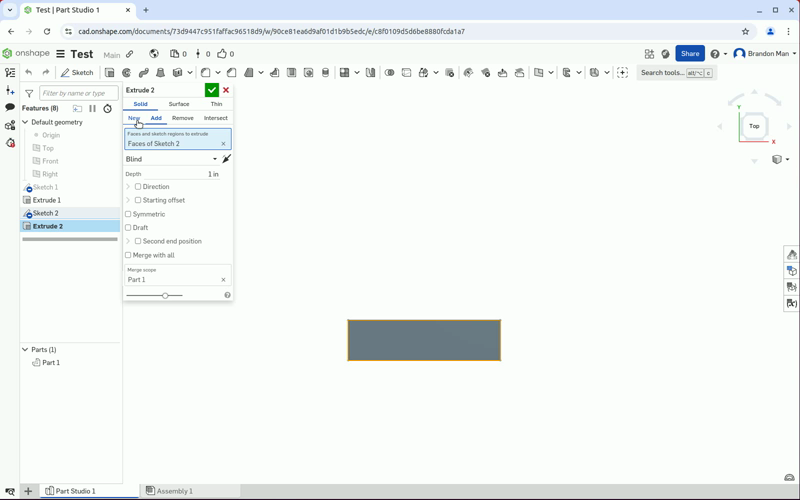
click(137, 120)
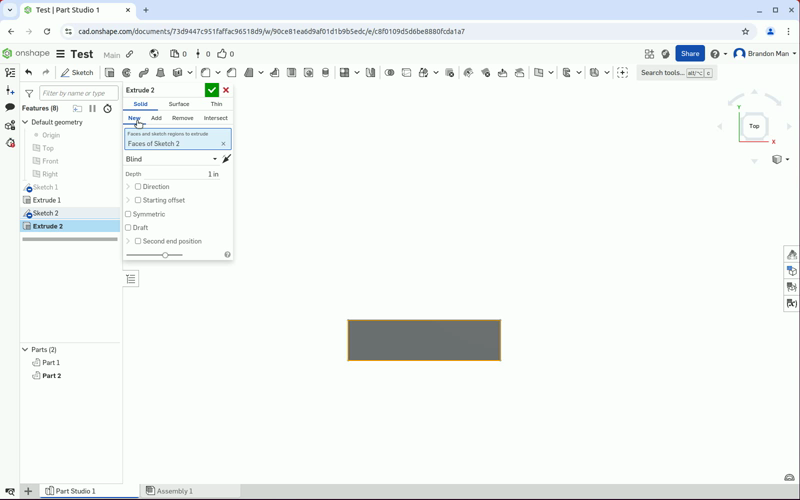
key(tab, 4)
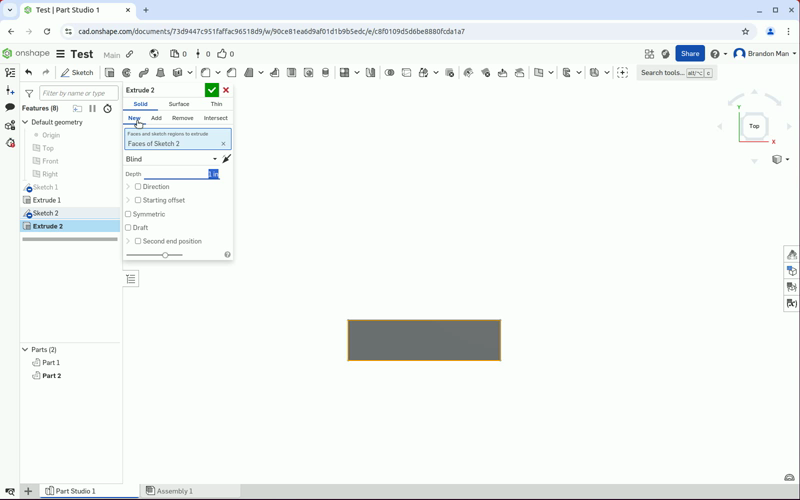
text(-2.407)
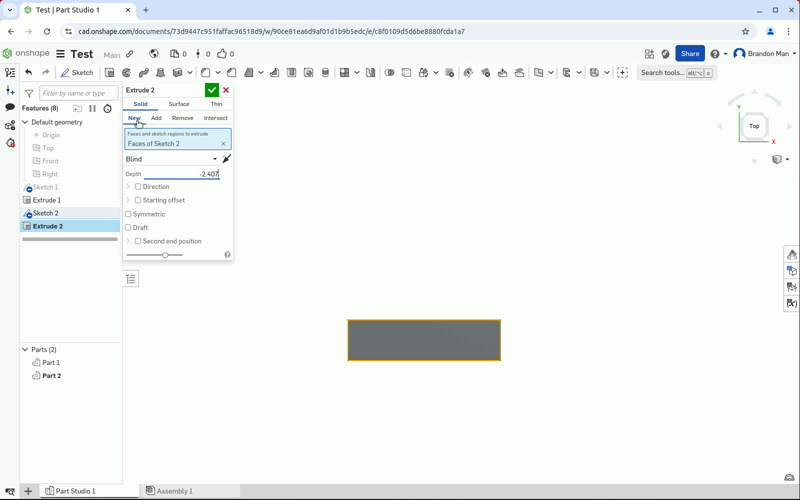
key(enter)
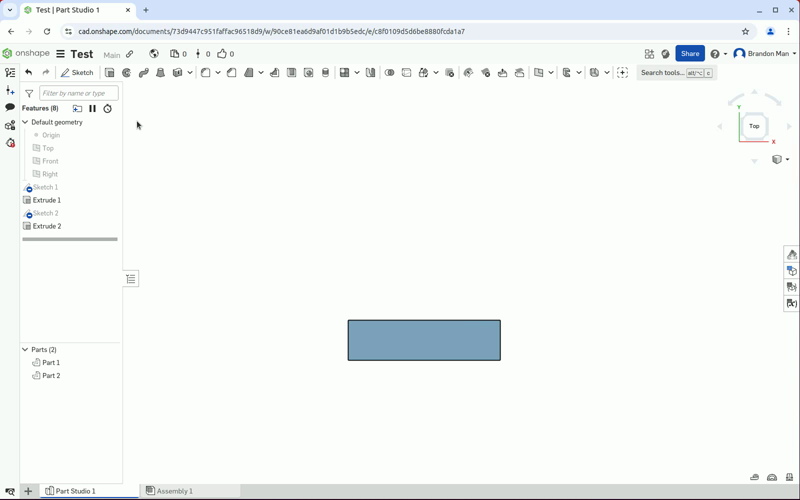
key(shift+h)
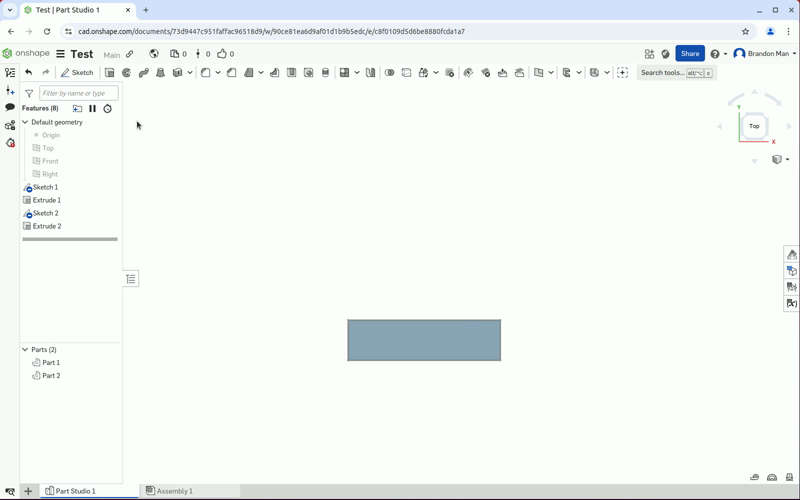
key(shift+h)
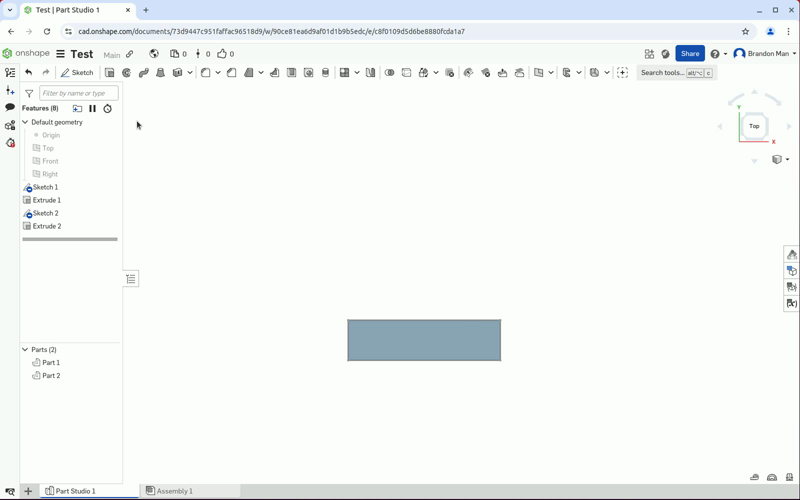
key(shift+7)
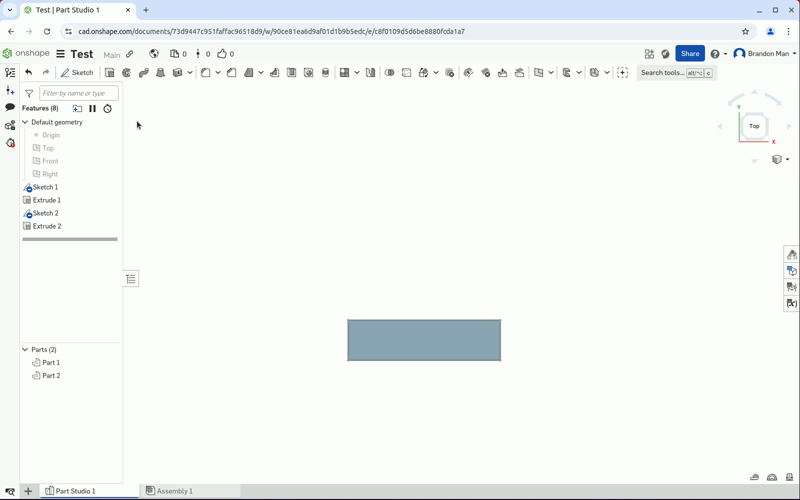
key(up, 3)
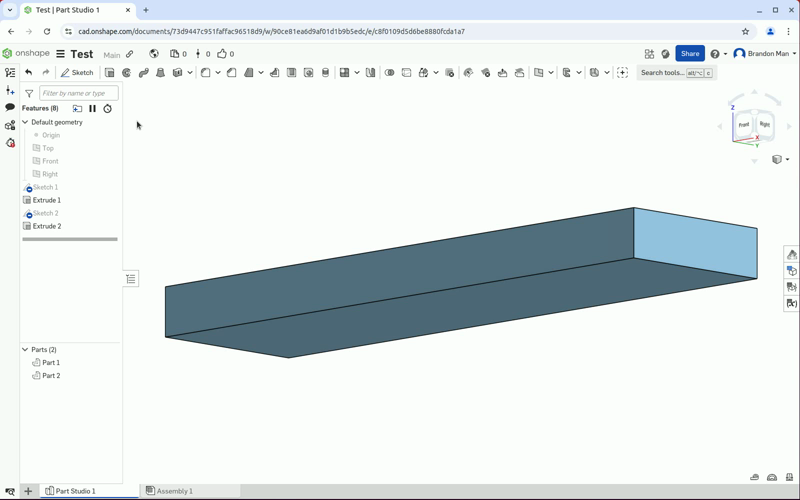
key(left, 3)
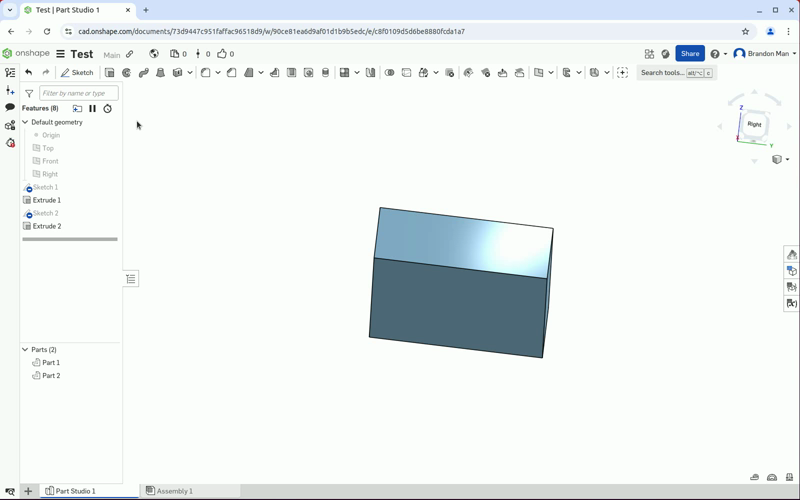
key(right, 3)
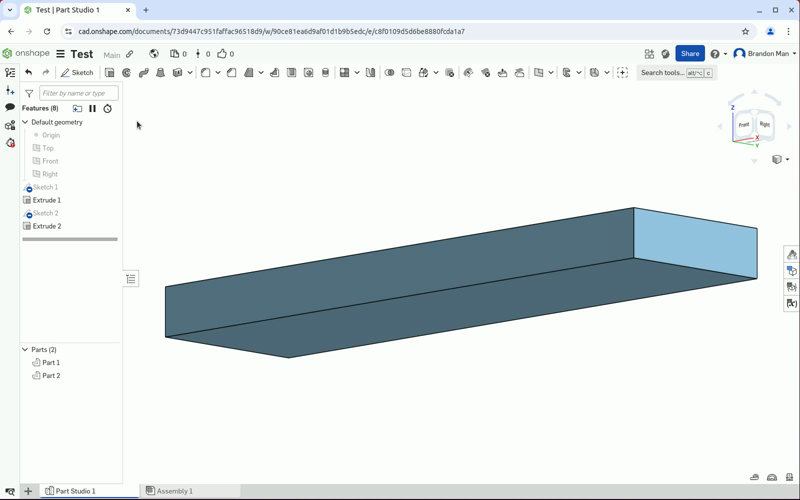
key(down, 3)
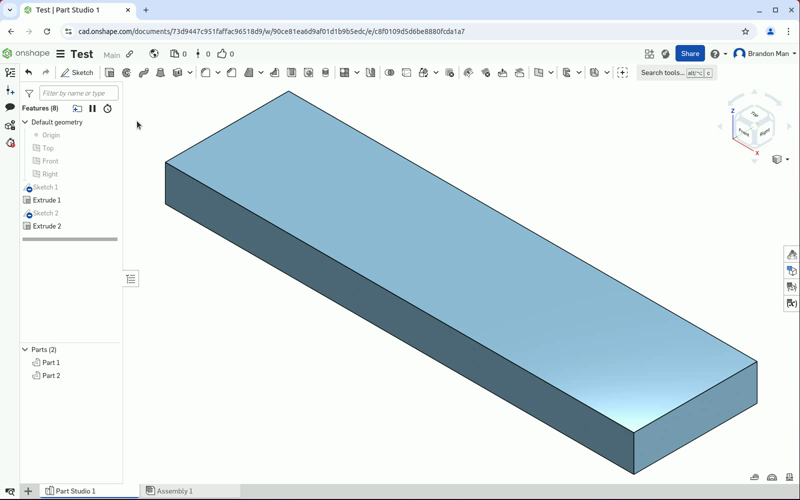
mouse_move(73, 189)
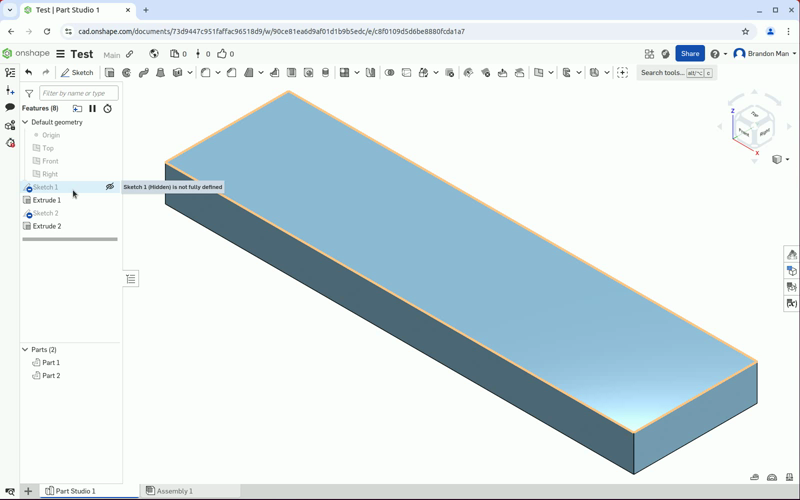
click(73, 189)